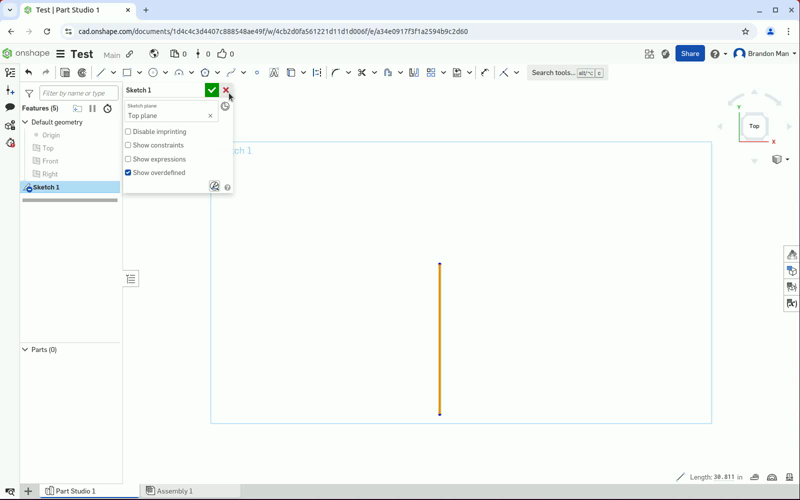
key(shift+h)
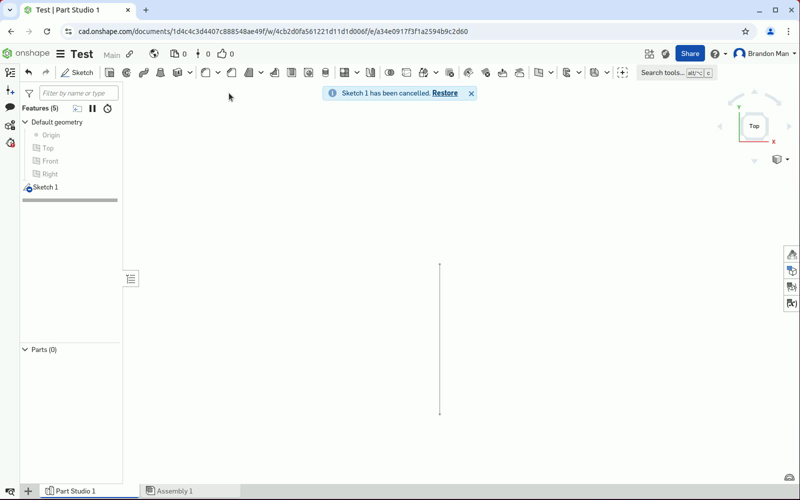
key(shift+s)
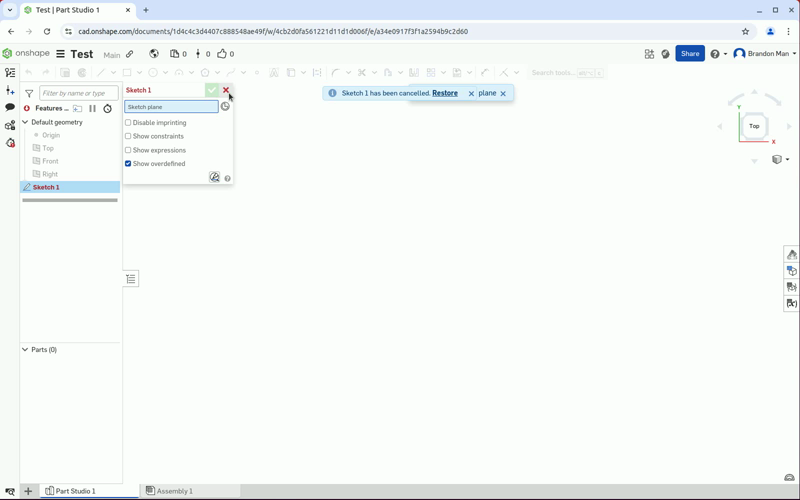
mouse_move(73, 150)
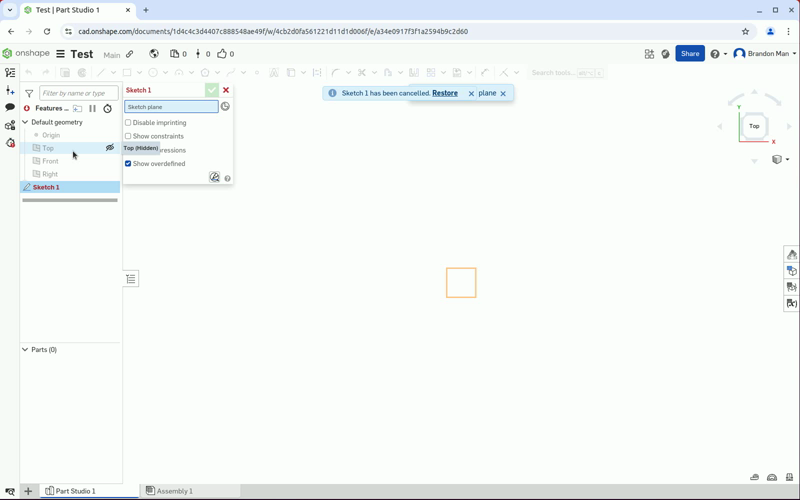
click(73, 150)
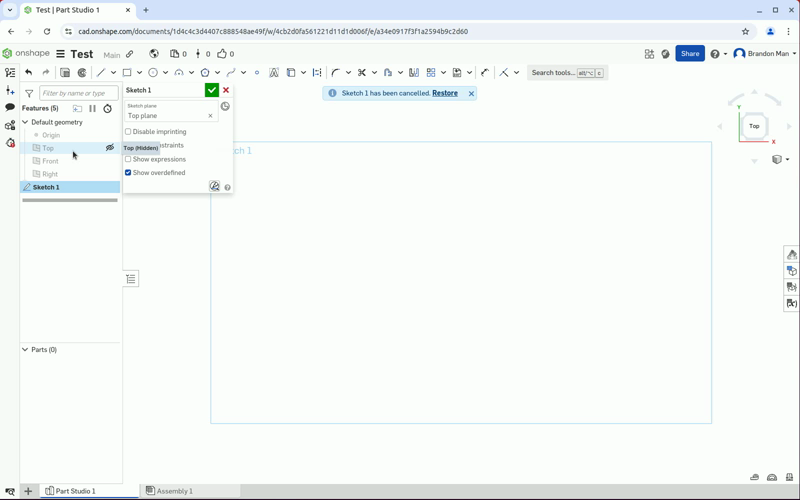
mouse_move(73, 352)
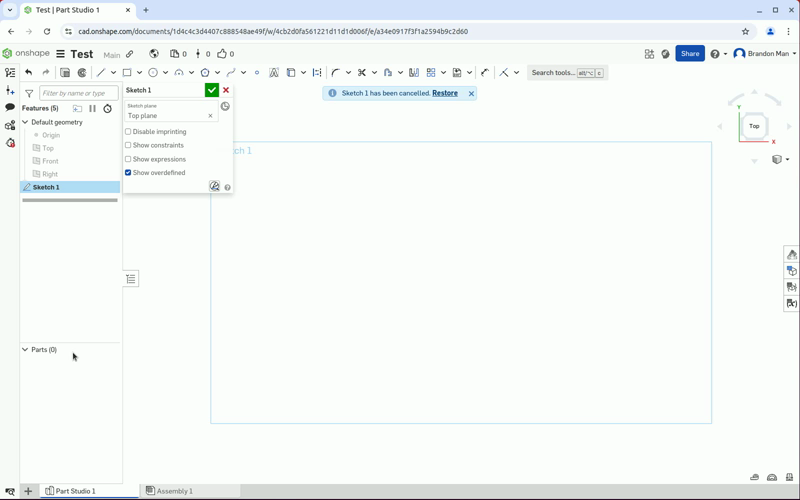
key(y)
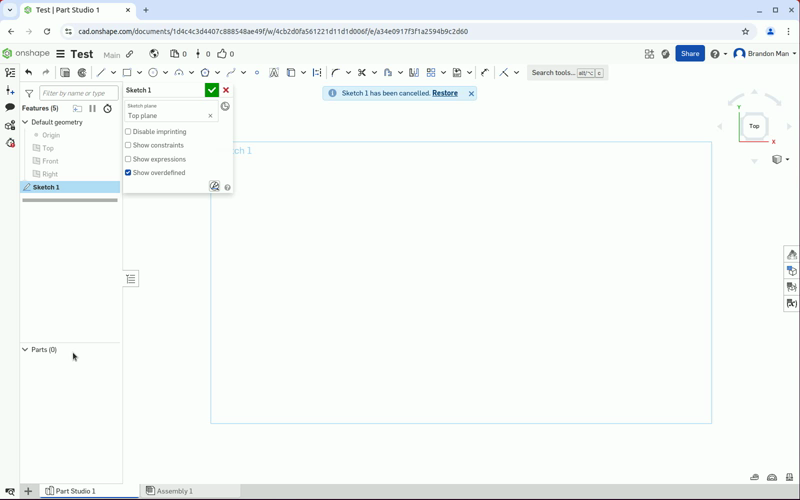
key(l)
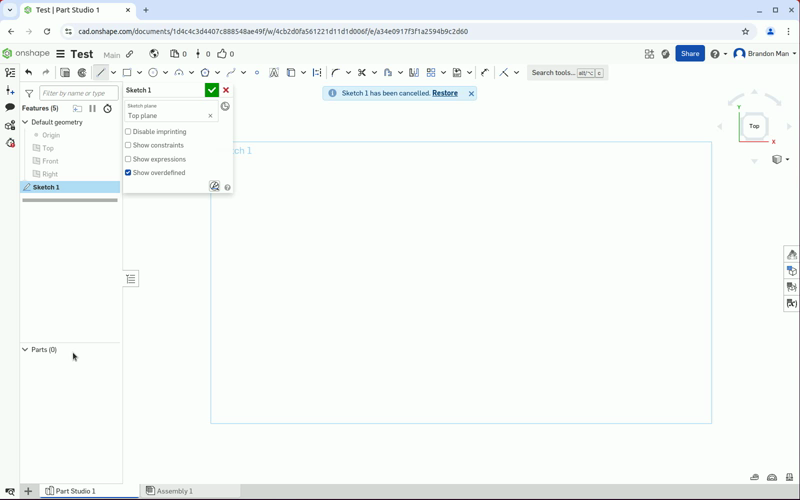
key_down(shift)
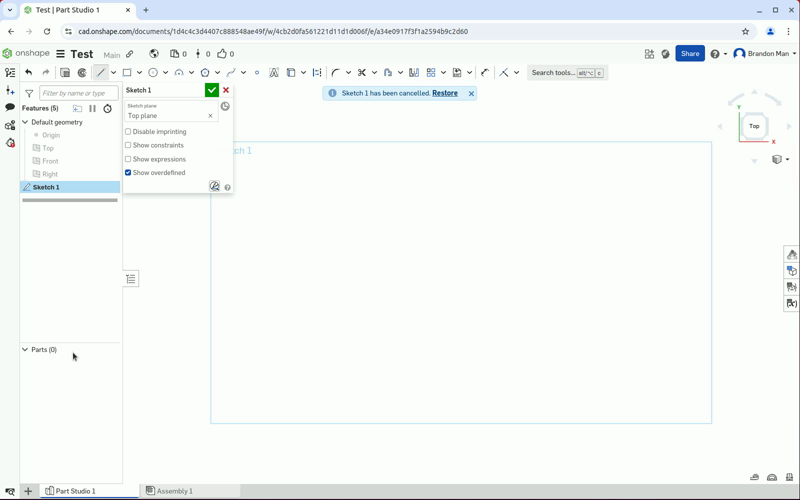
mouse_move(348, 346)
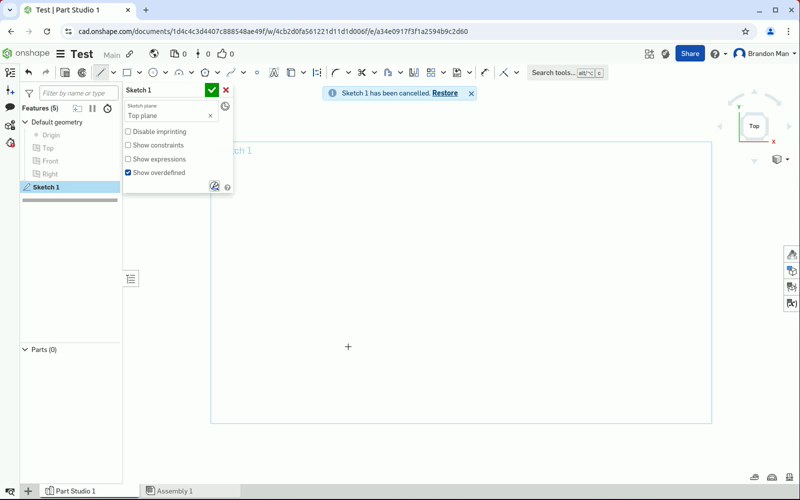
click(348, 346)
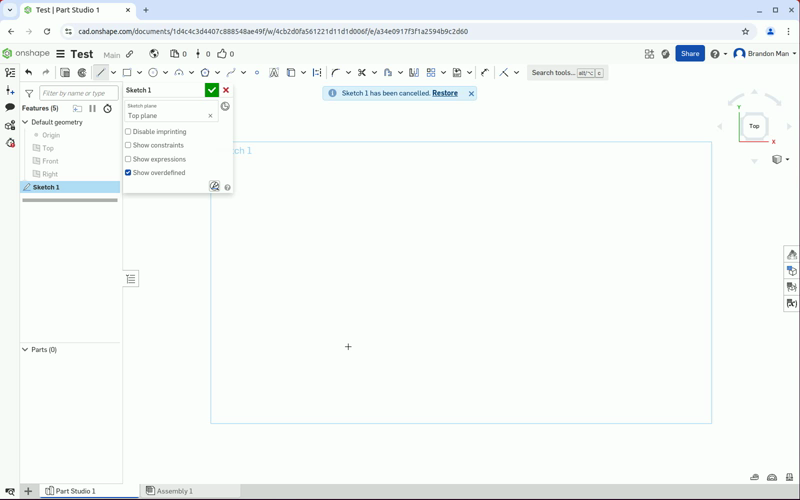
key_up(shift)
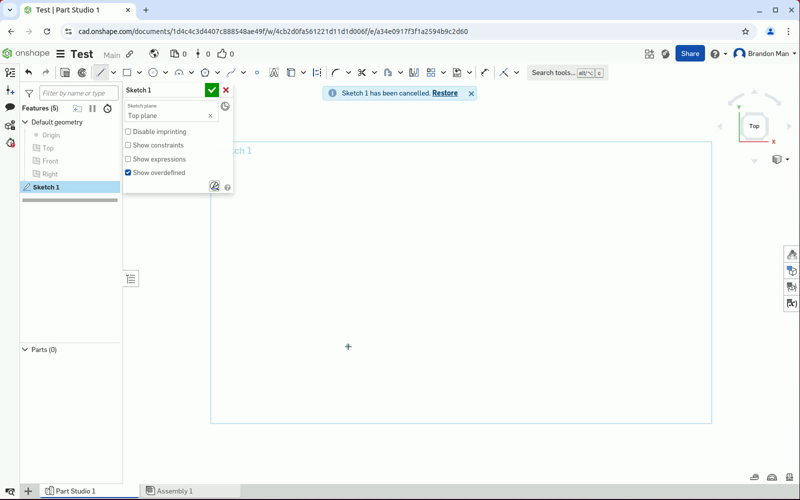
key_down(shift)
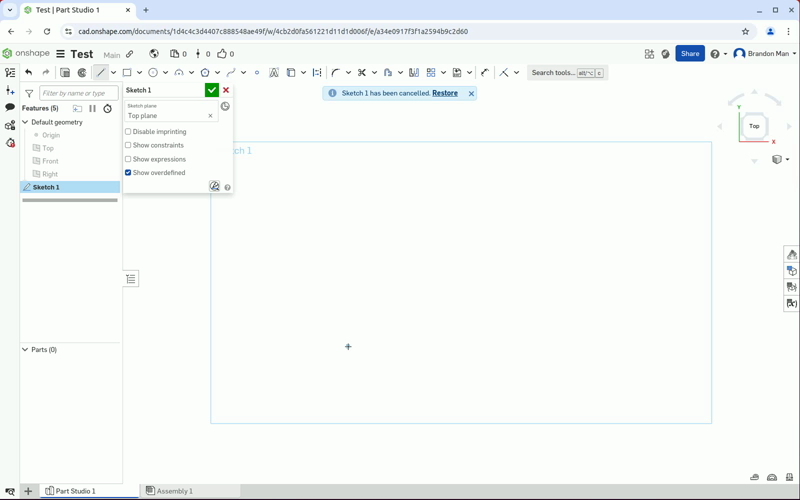
mouse_move(508, 346)
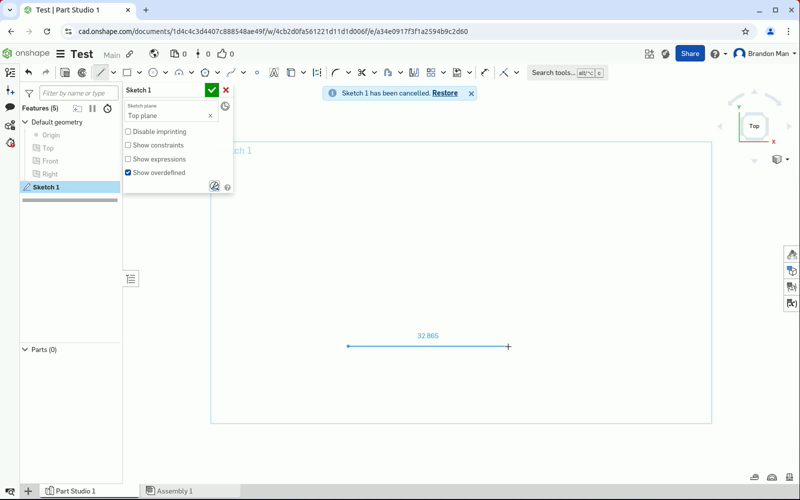
click(508, 346)
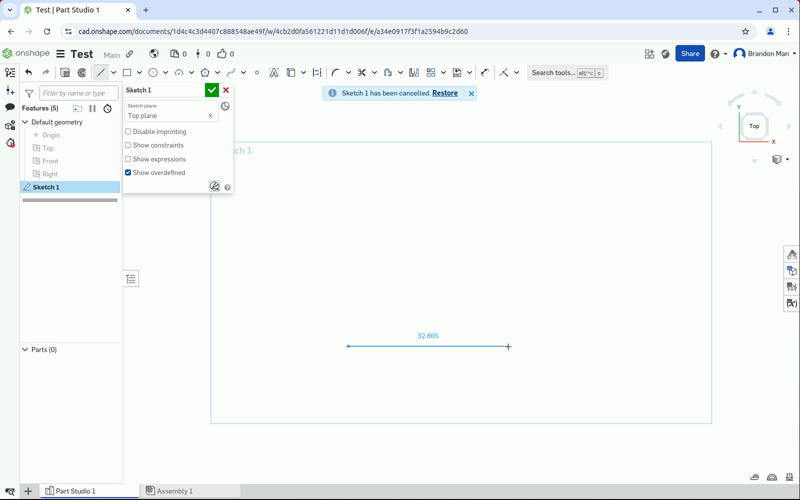
key_up(shift)
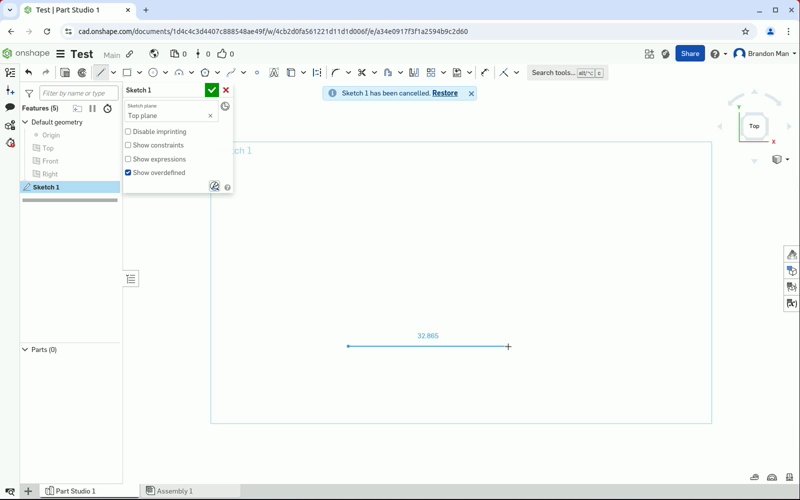
key_down(shift)
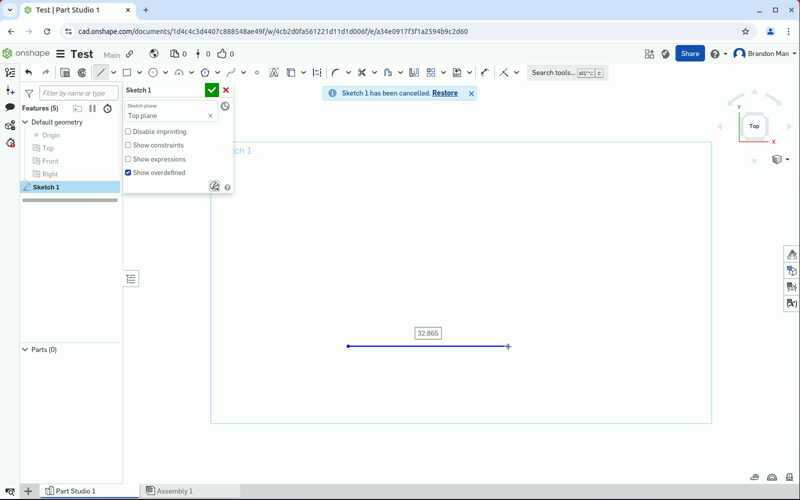
mouse_move(508, 186)
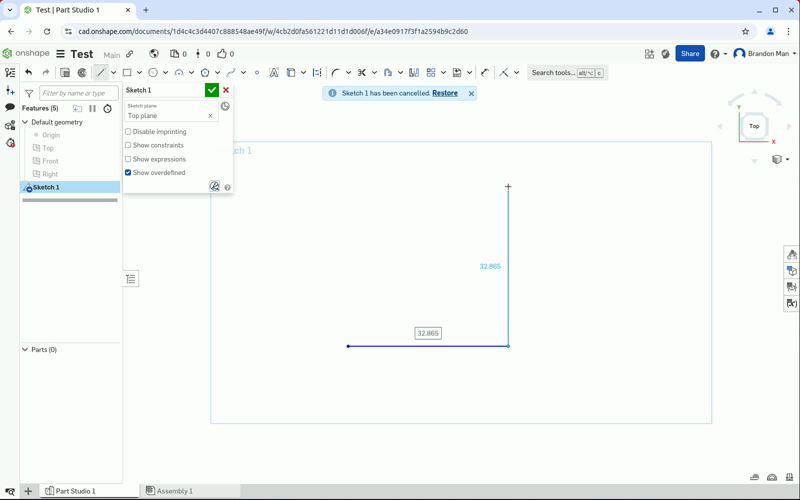
click(508, 186)
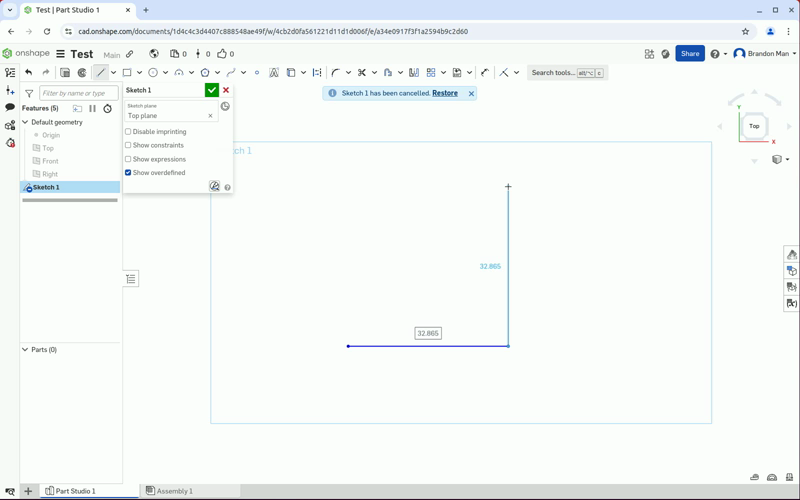
key_up(shift)
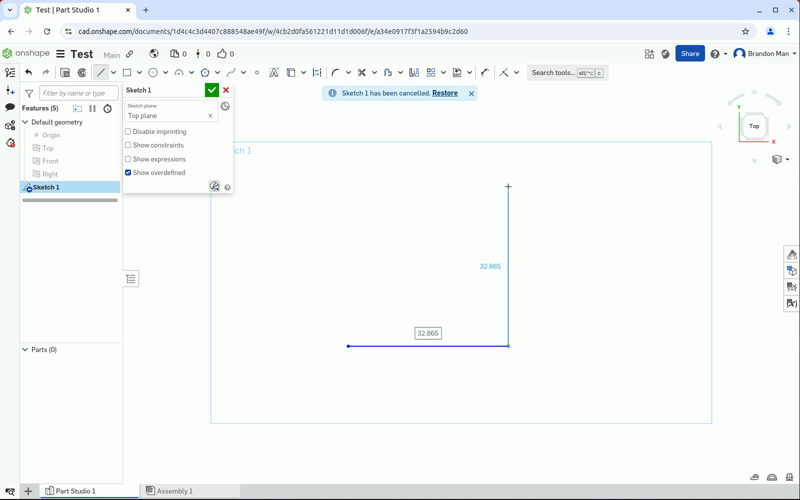
key_down(shift)
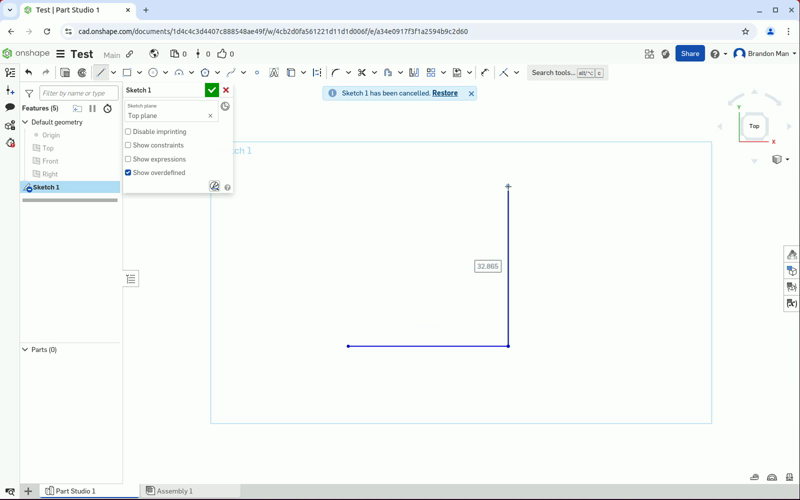
mouse_move(348, 186)
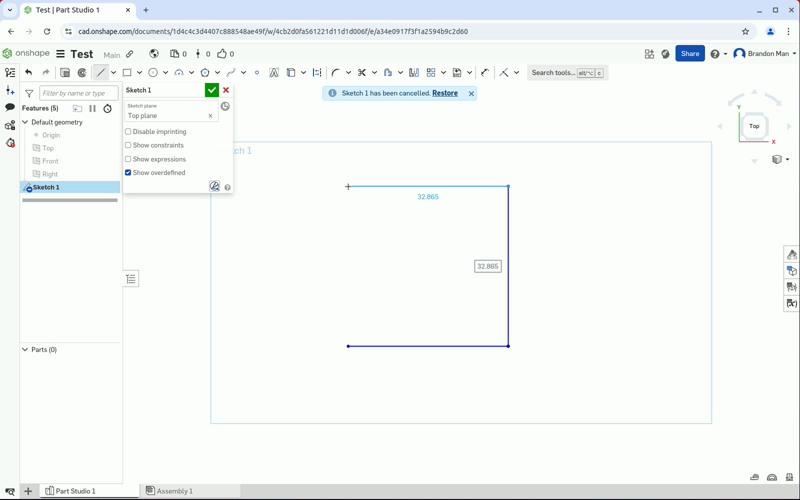
click(348, 186)
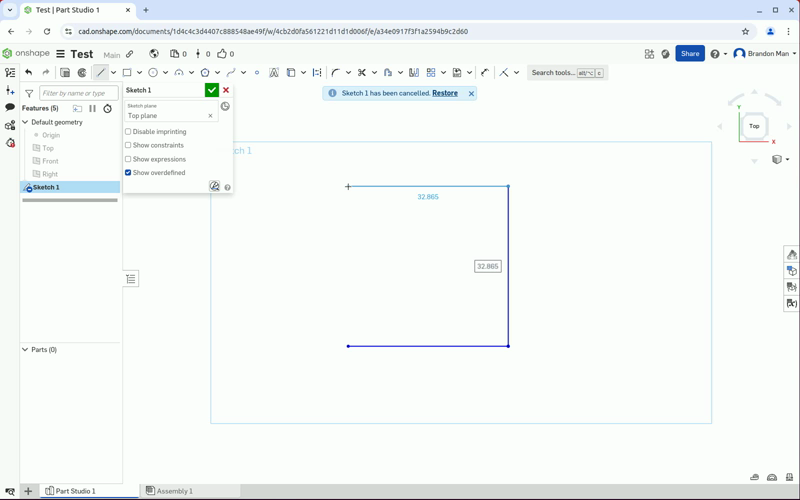
key_up(shift)
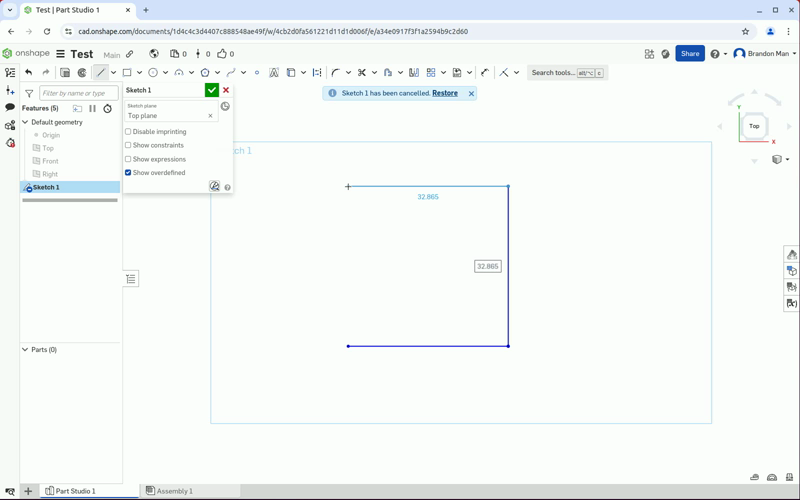
key_down(shift)
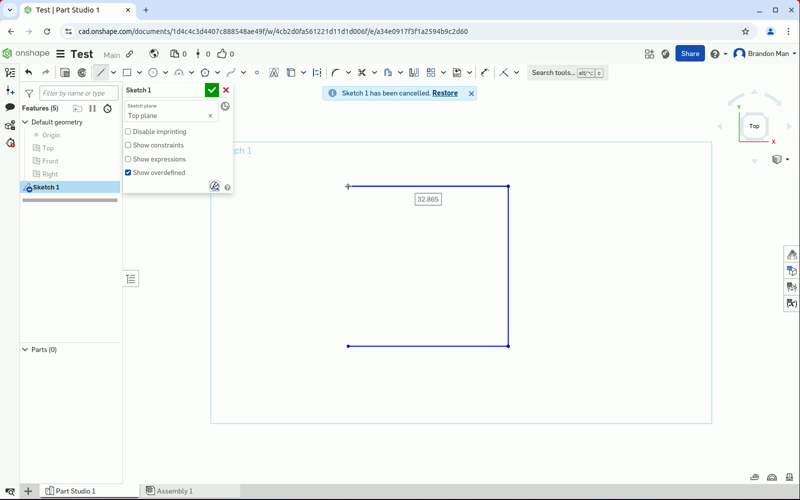
mouse_move(348, 346)
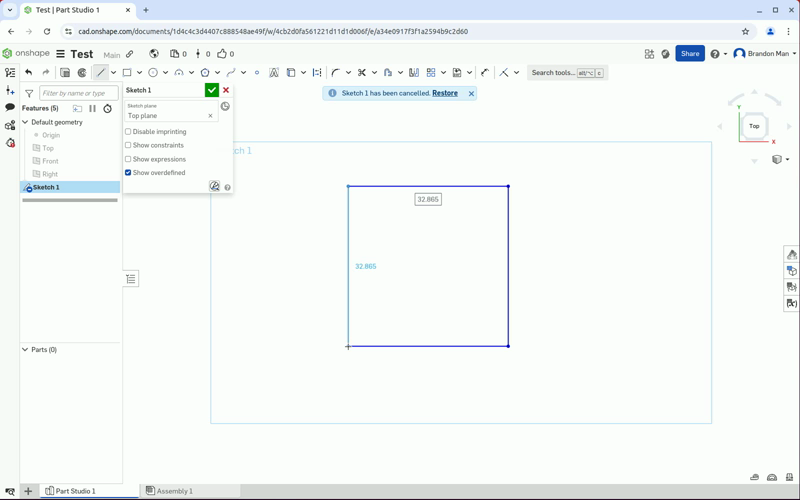
key_up(shift)
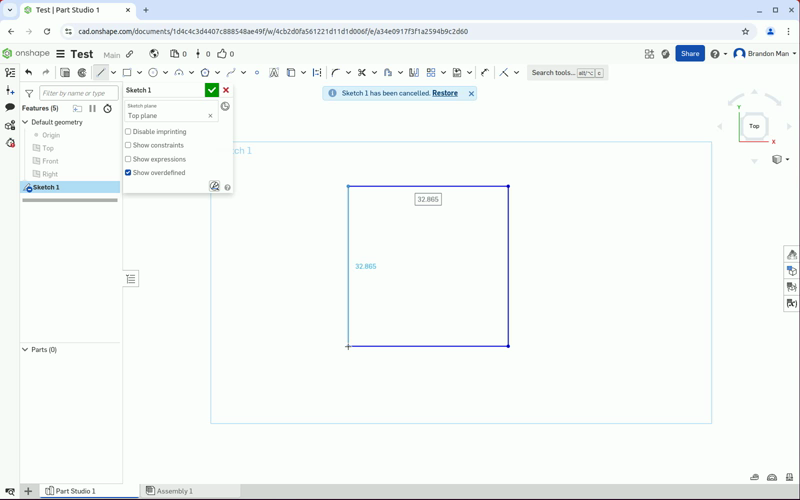
click(348, 346)
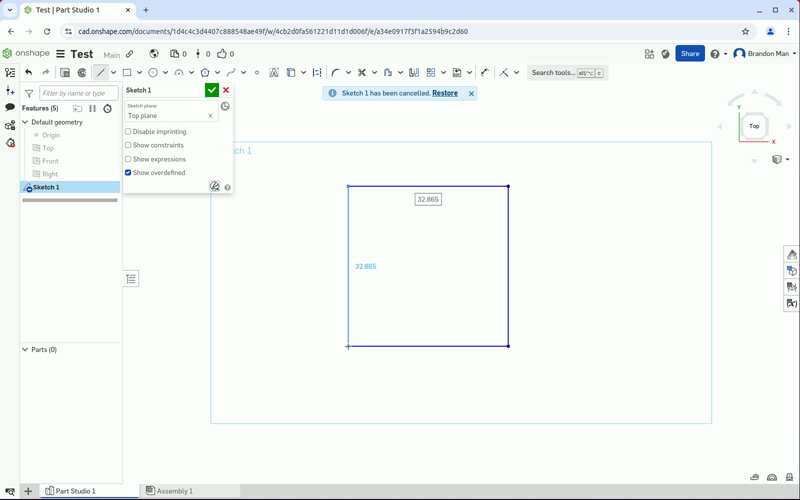
key(esc)
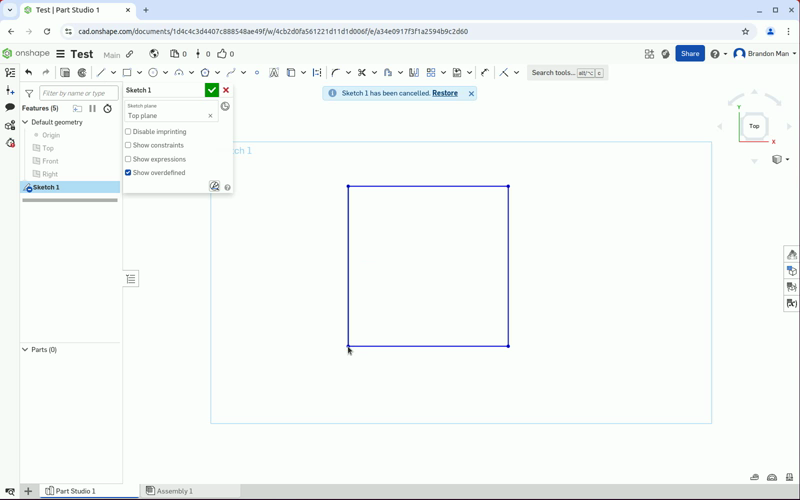
mouse_move(461, 278)
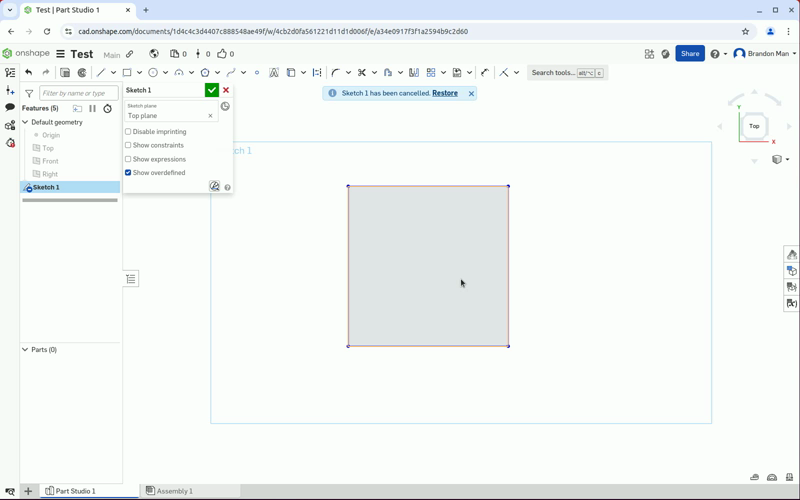
click(461, 278)
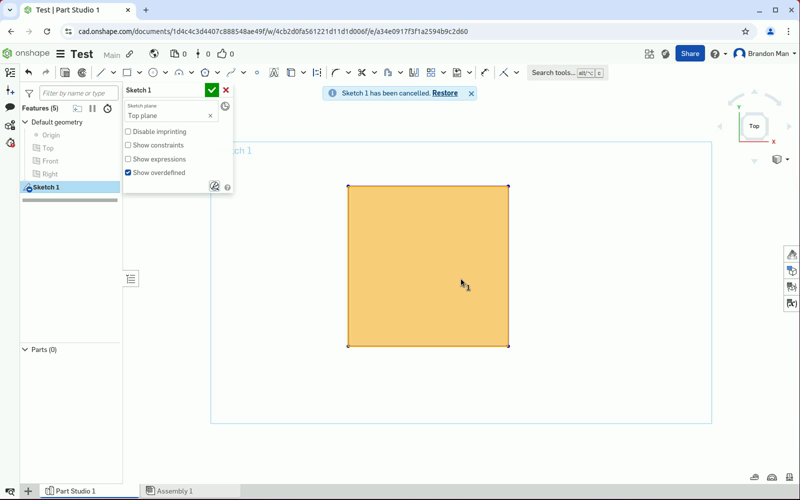
mouse_move(73, 352)
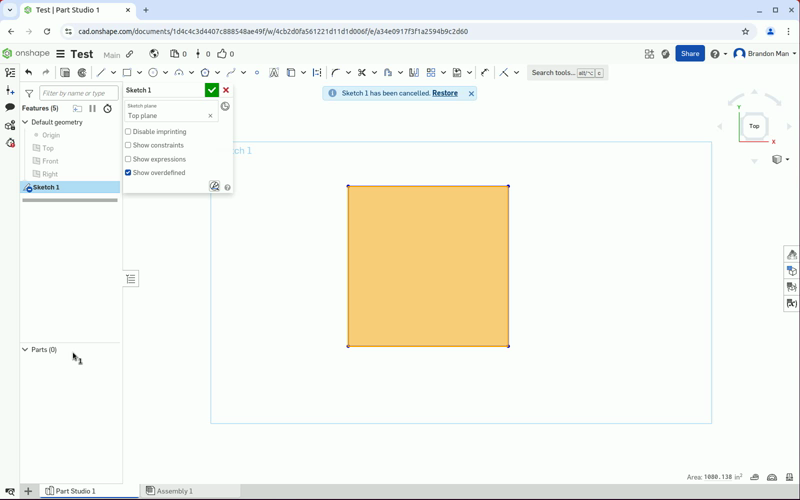
key(shift+y)
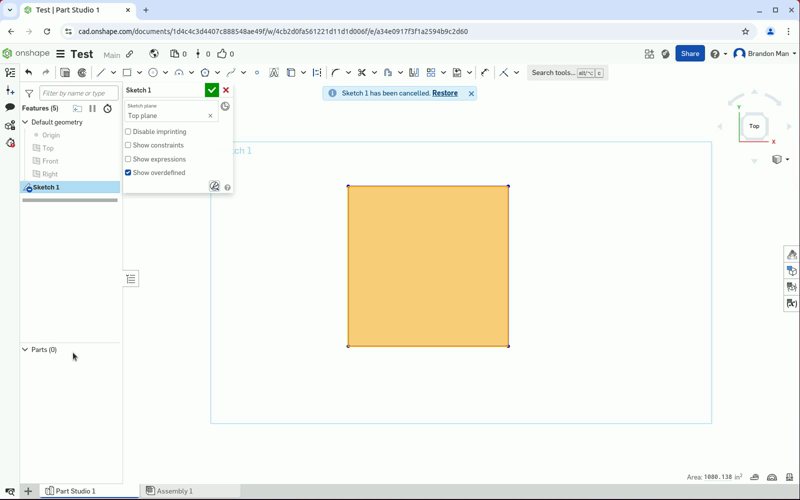
key(shift+e)
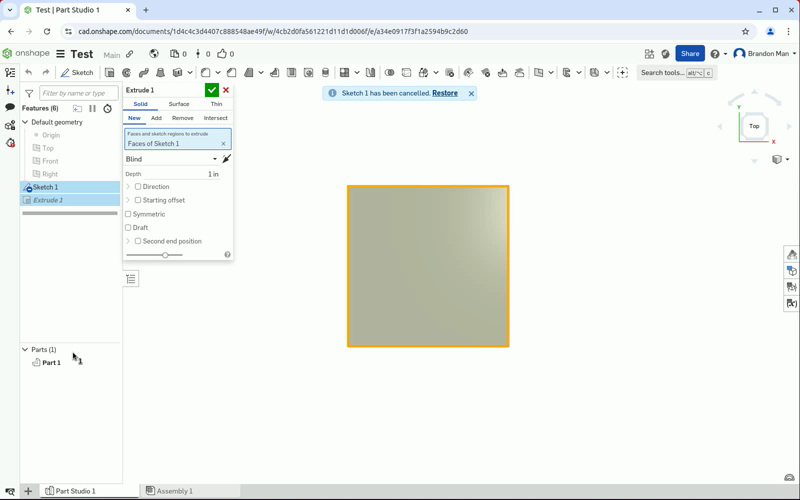
mouse_move(143, 106)
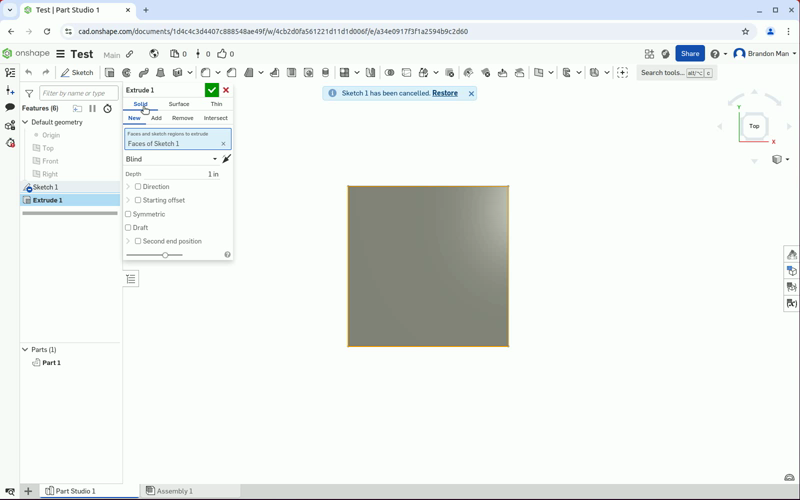
click(143, 106)
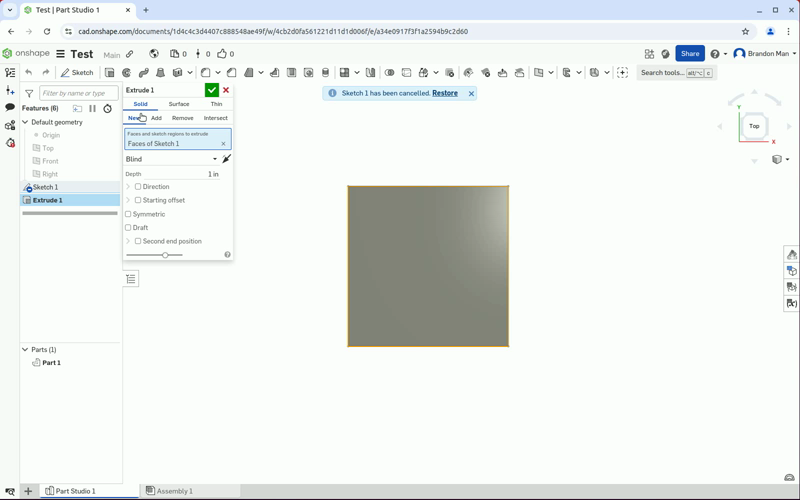
mouse_move(137, 120)
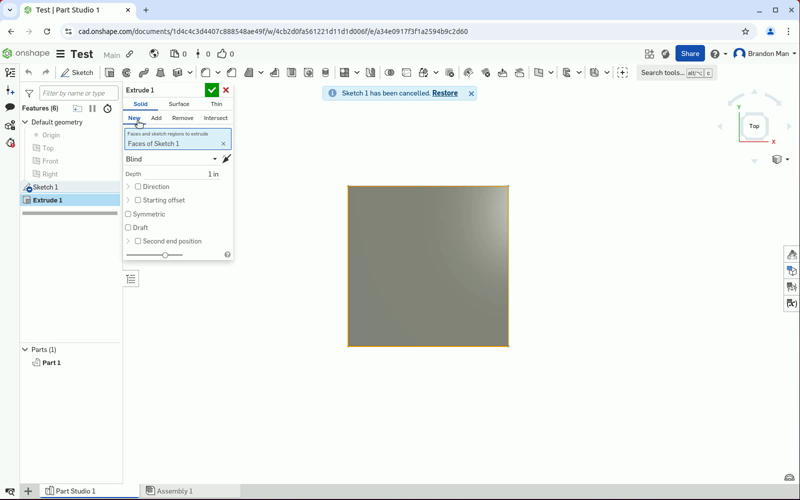
click(137, 120)
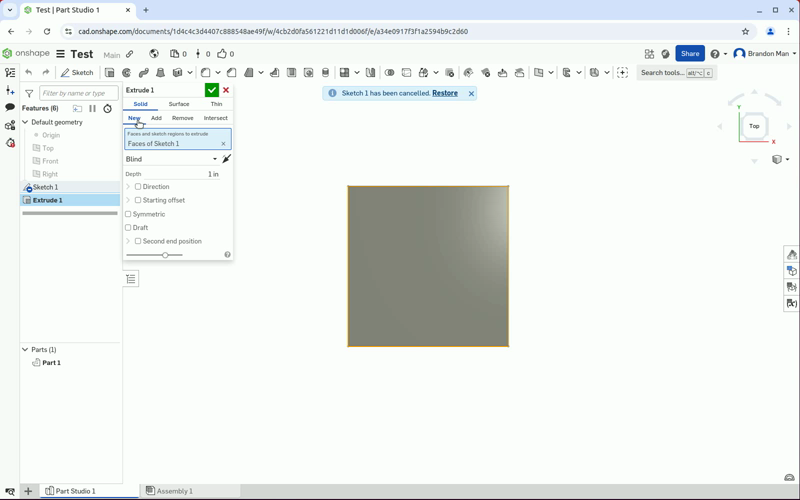
key(tab, 4)
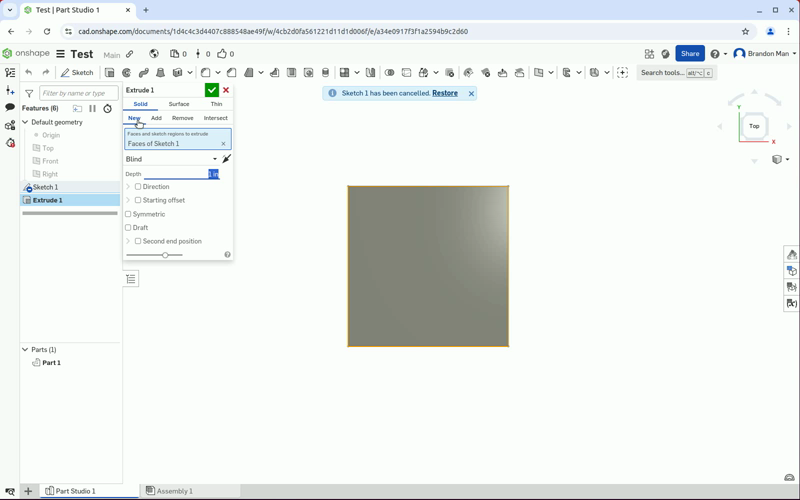
text(21.905)
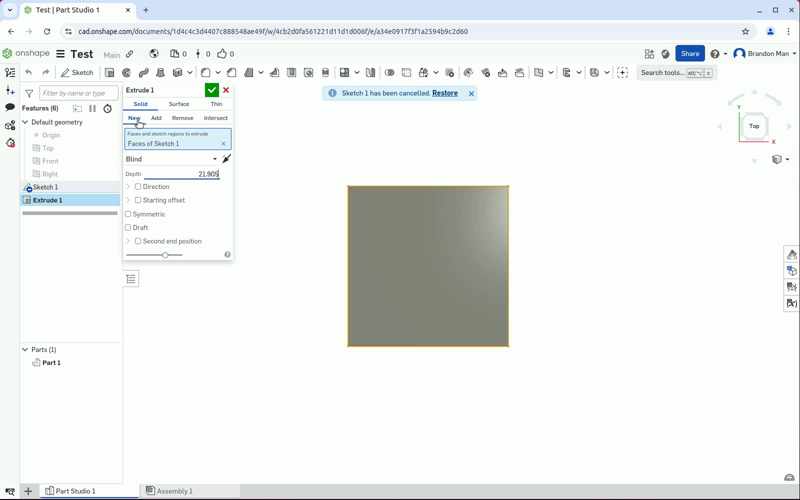
key(enter)
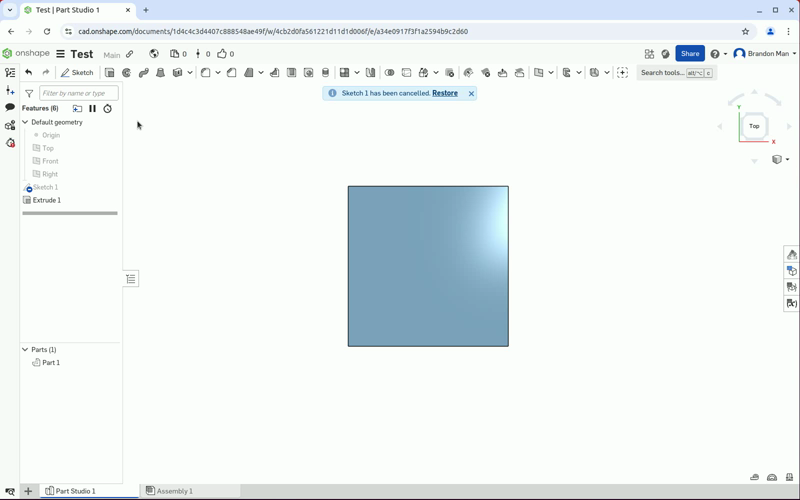
key(shift+h)
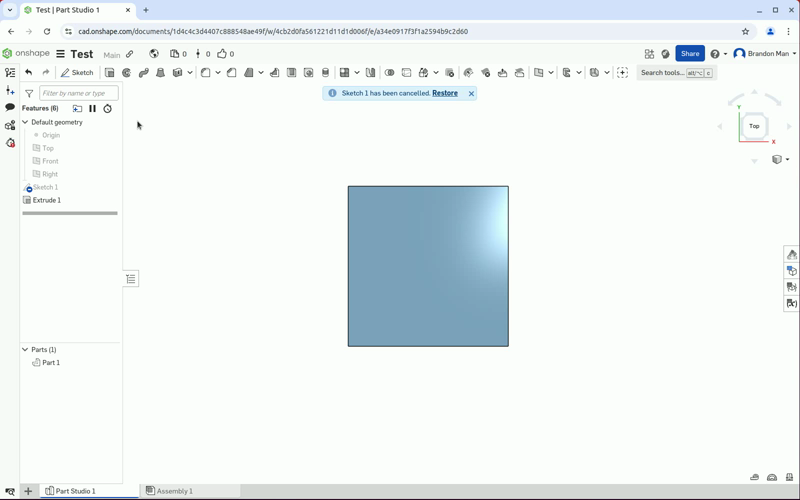
key(shift+h)
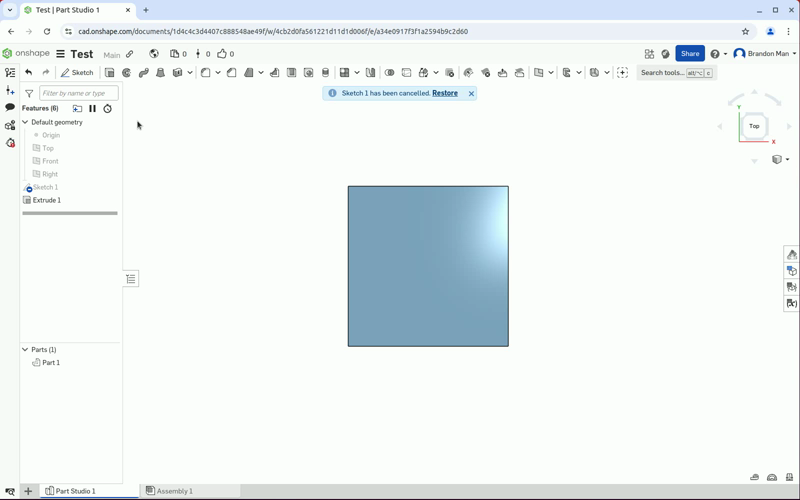
mouse_move(73, 189)
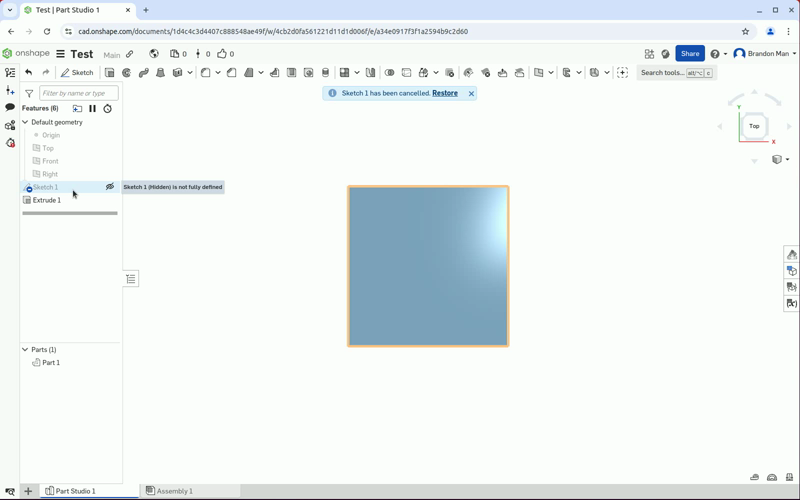
click(73, 189)
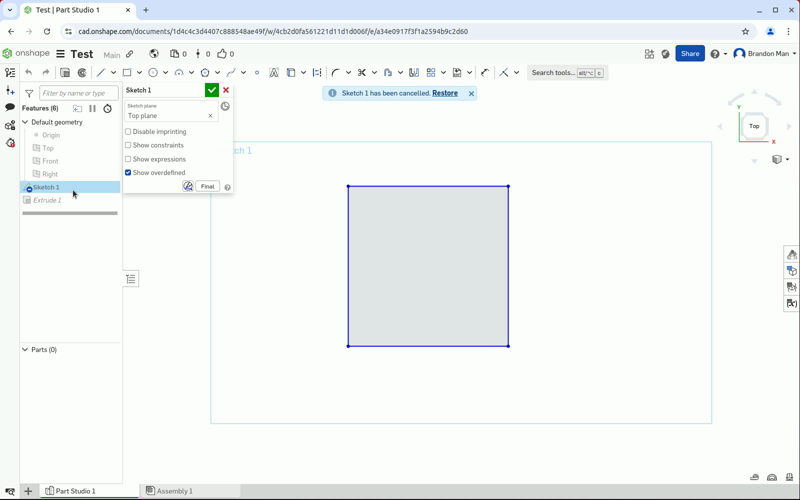
mouse_move(229, 92)
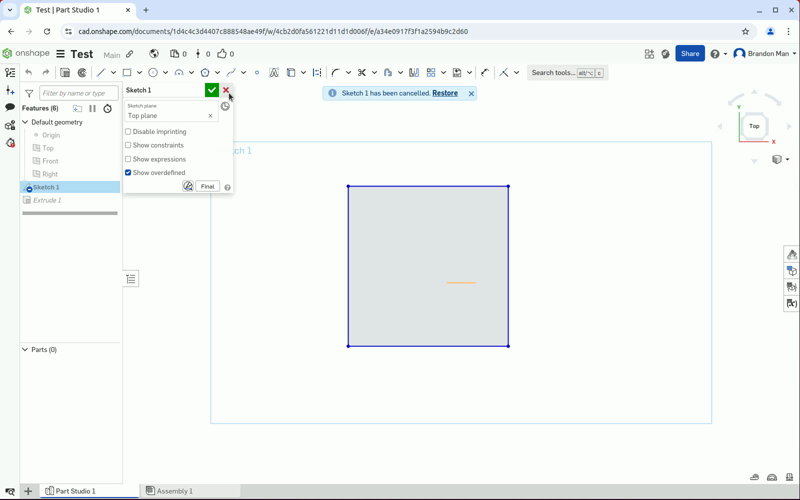
click(229, 92)
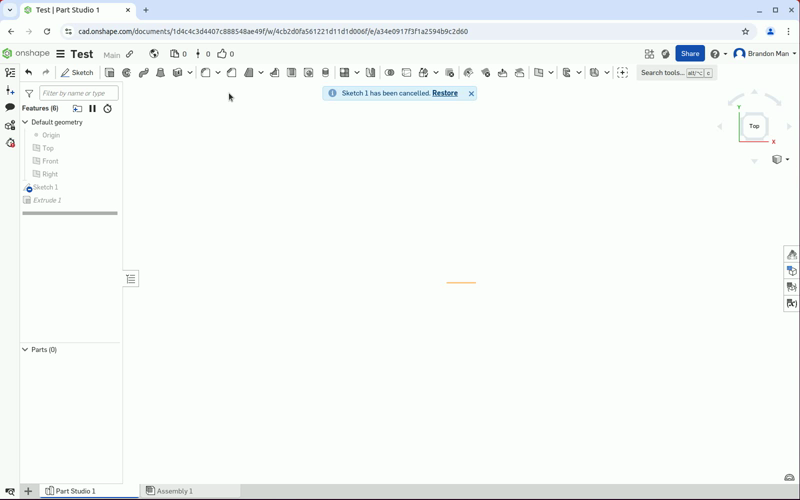
mouse_move(541, 75)
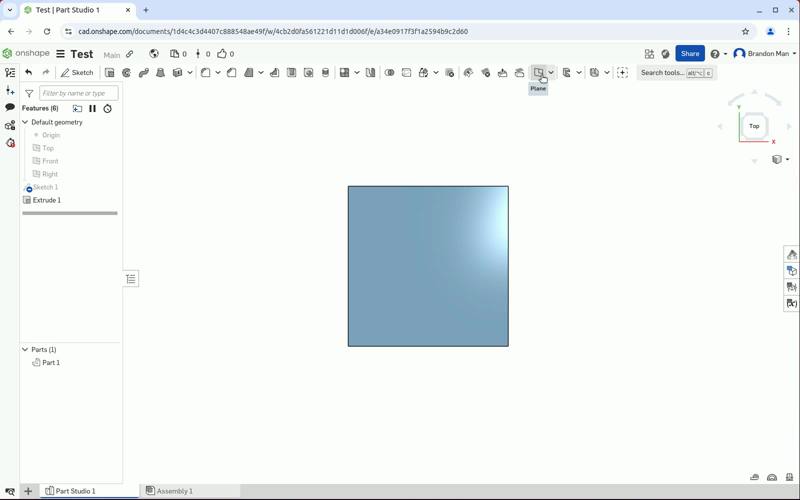
click(541, 75)
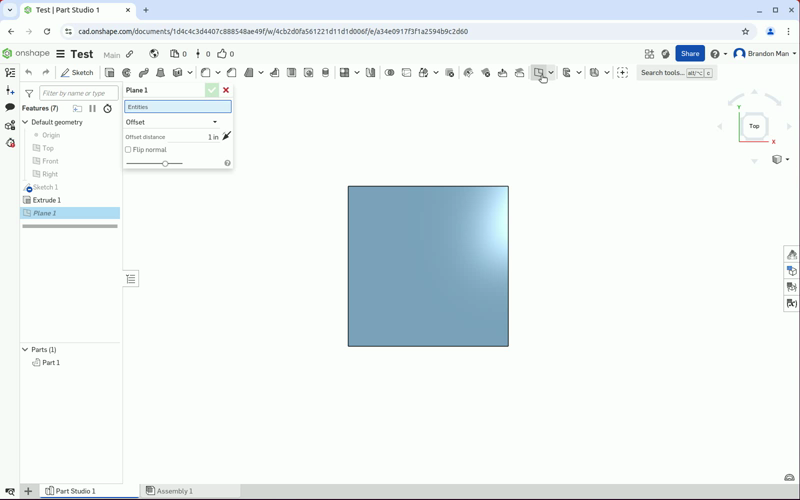
mouse_move(73, 150)
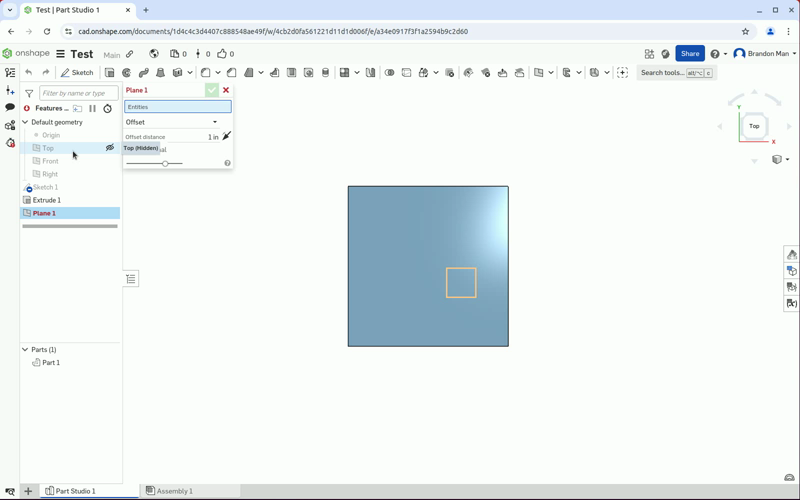
click(73, 150)
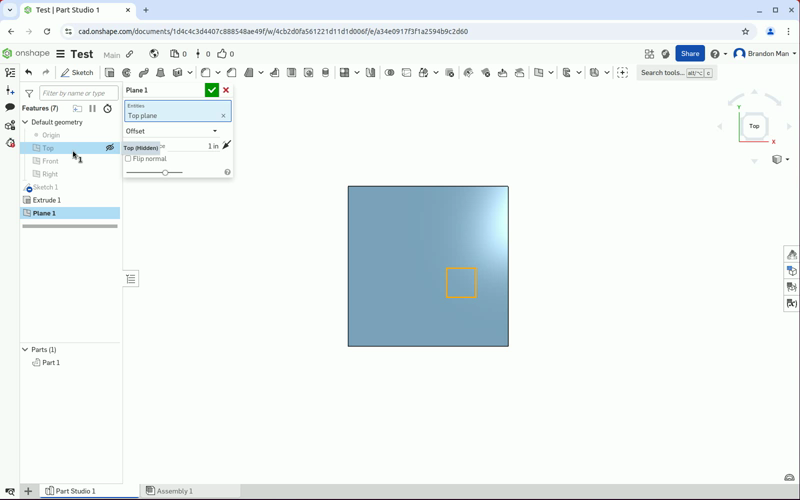
key(tab, 2)
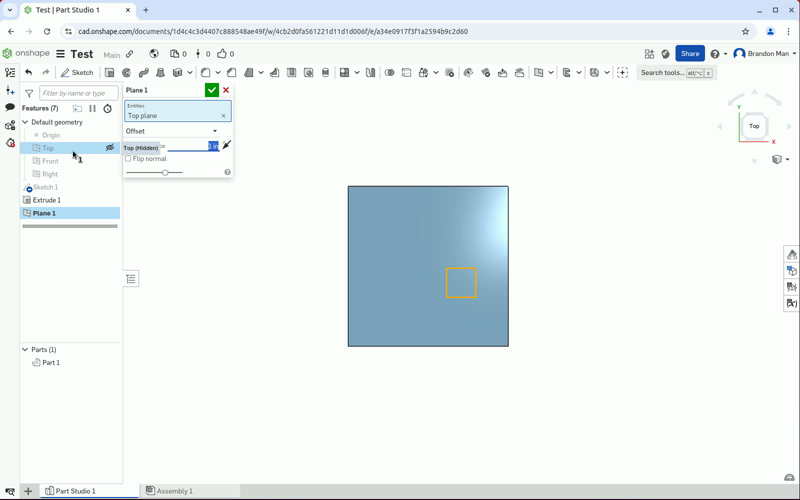
text(21.907)
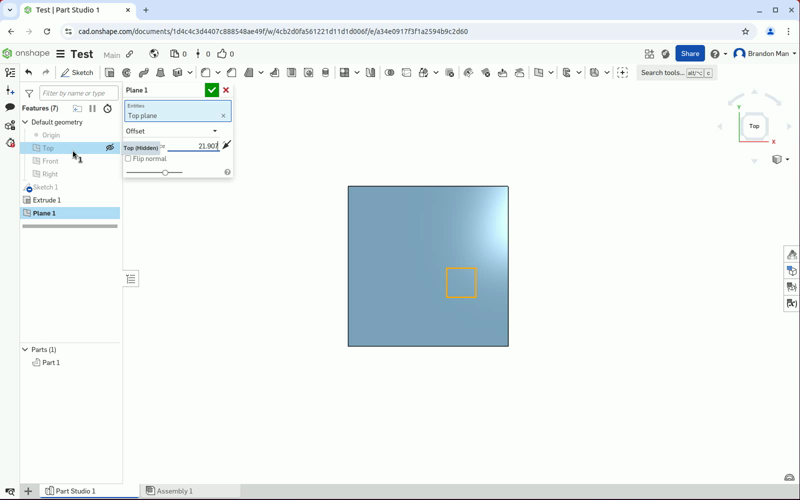
key(enter, 2)
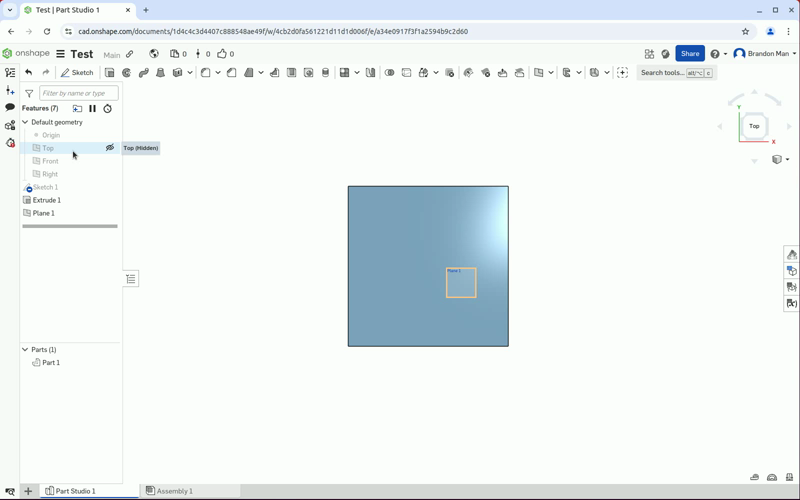
key(shift+s)
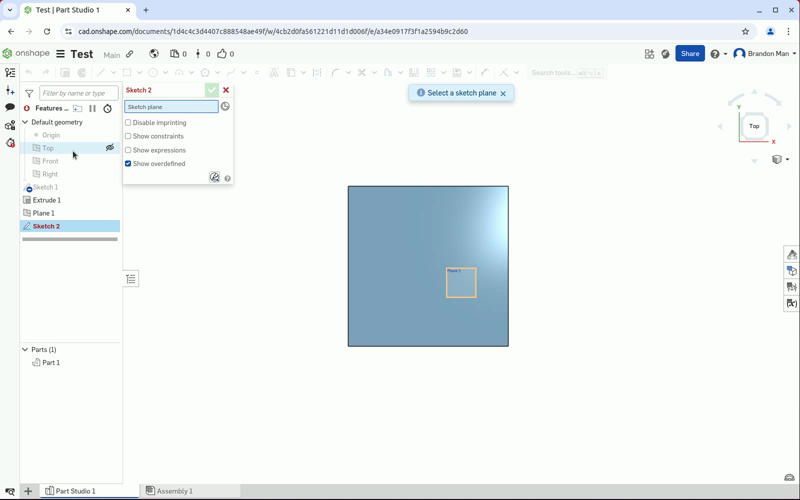
mouse_move(73, 215)
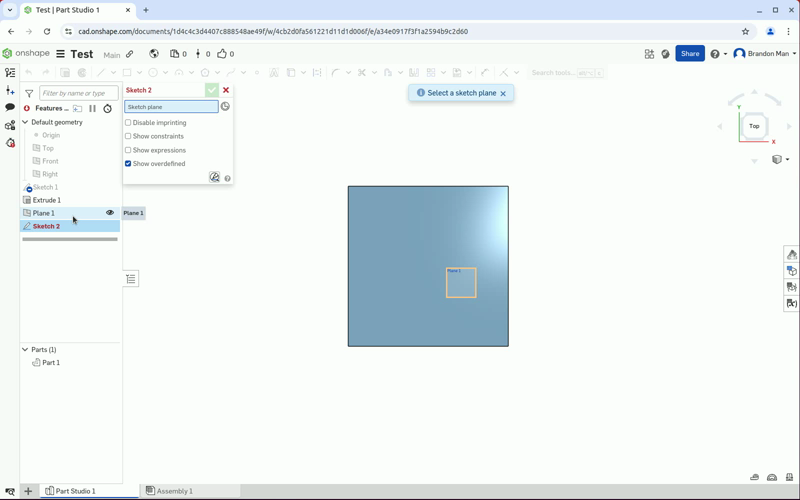
click(73, 215)
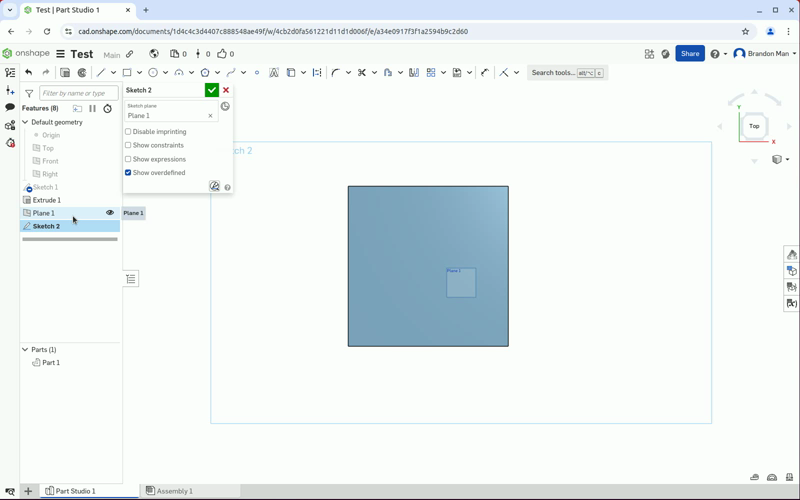
mouse_move(73, 352)
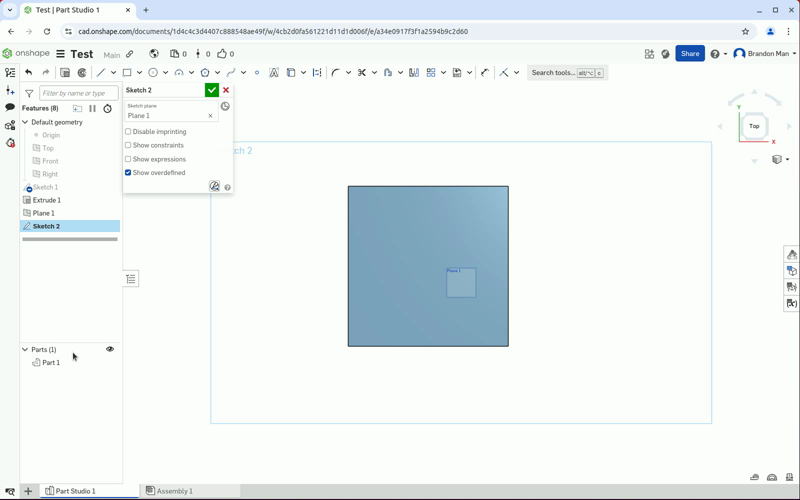
key(y)
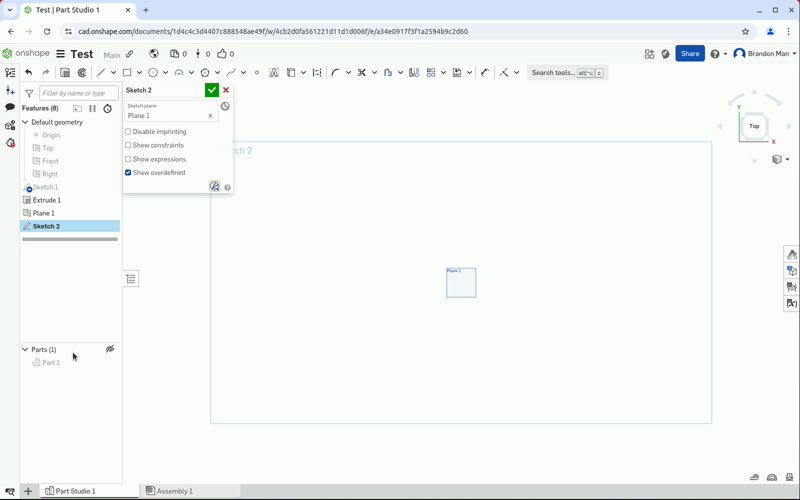
key(l)
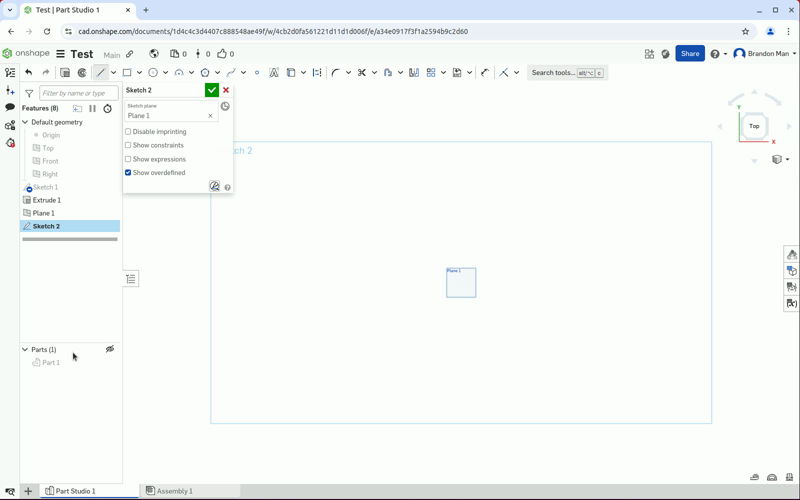
key_down(shift)
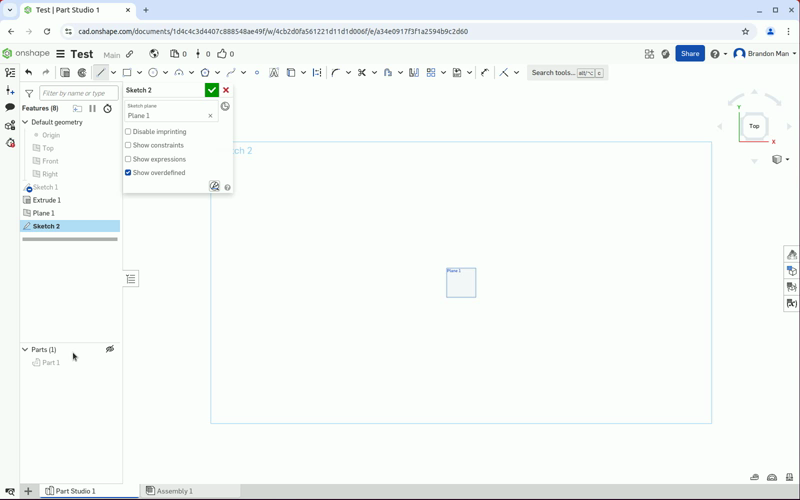
mouse_move(454, 346)
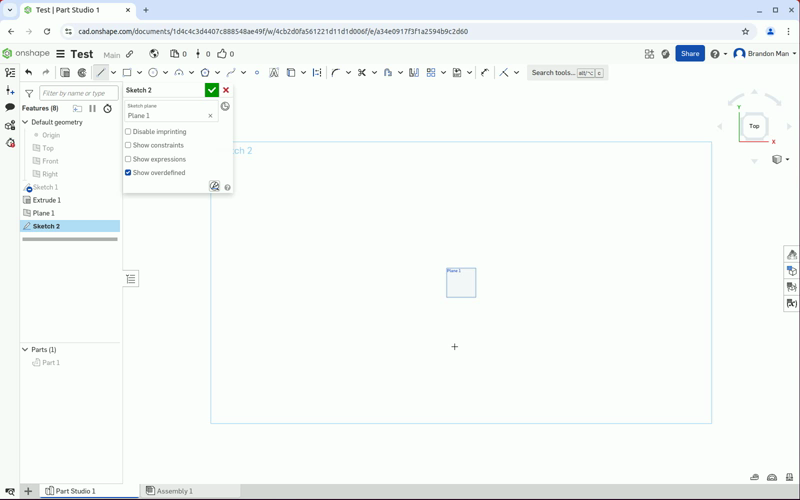
click(454, 346)
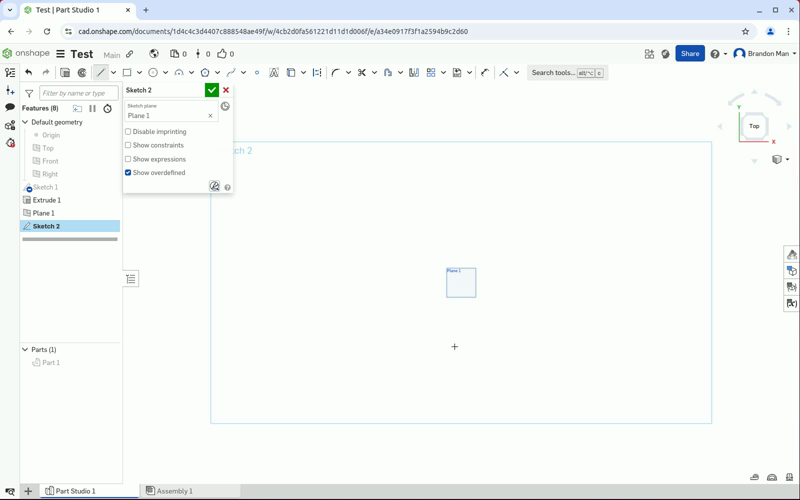
key_up(shift)
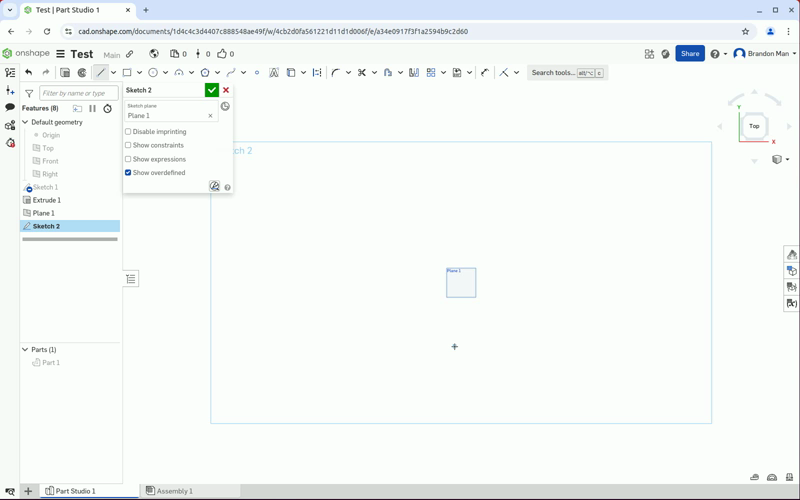
key_down(shift)
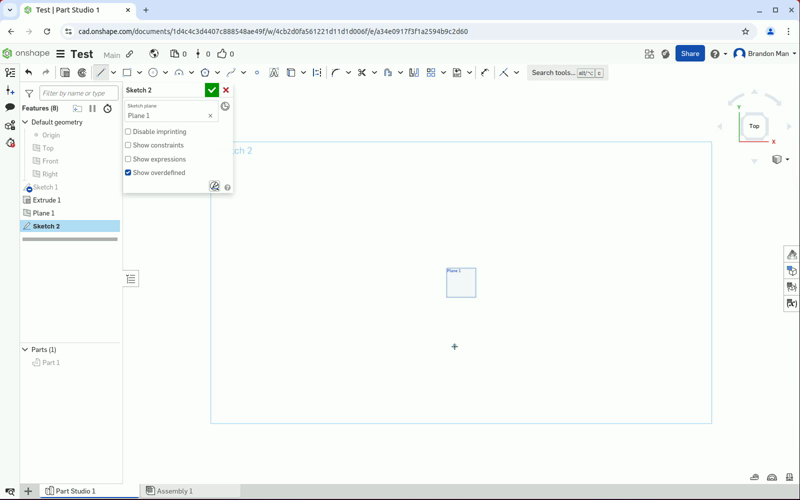
mouse_move(484, 346)
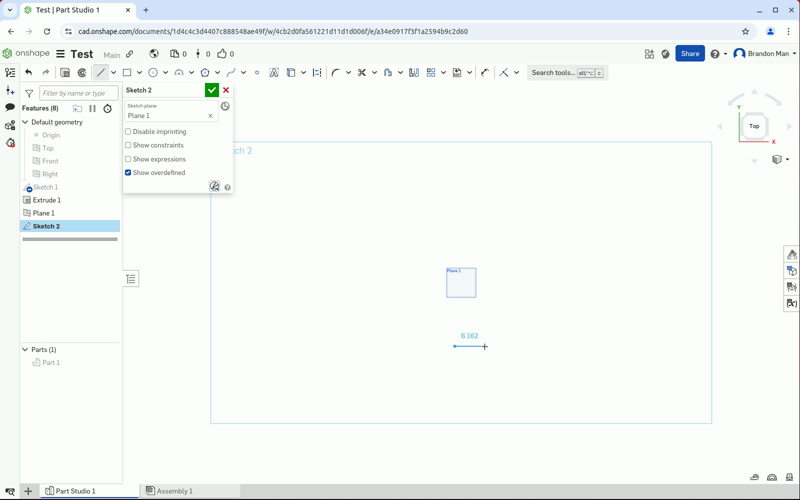
mouse_move(508, 346)
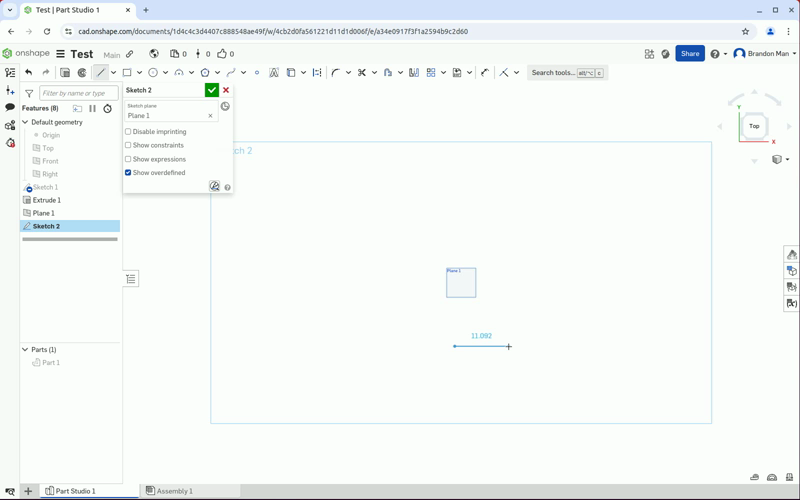
click(508, 346)
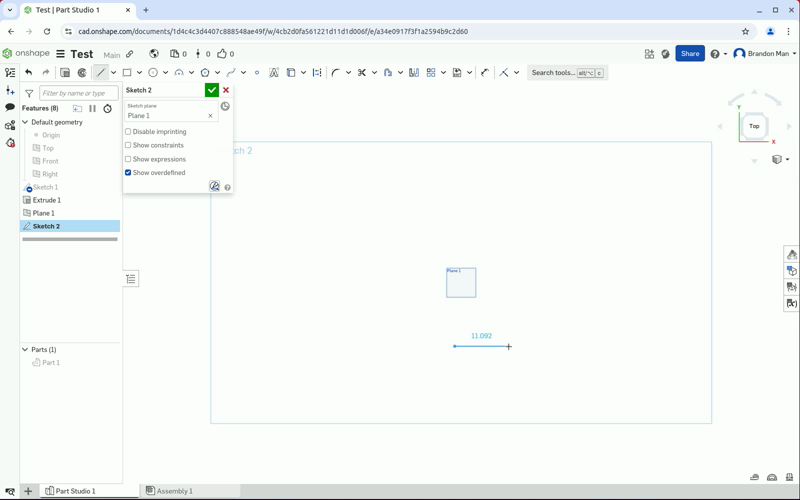
key_up(shift)
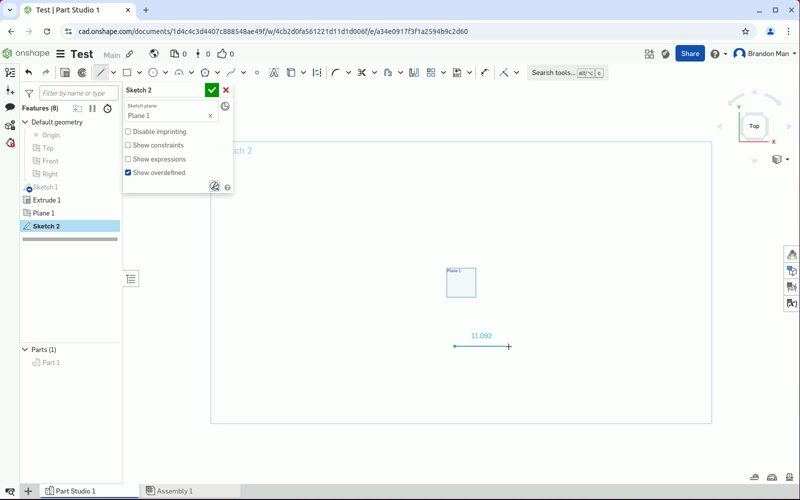
key_down(shift)
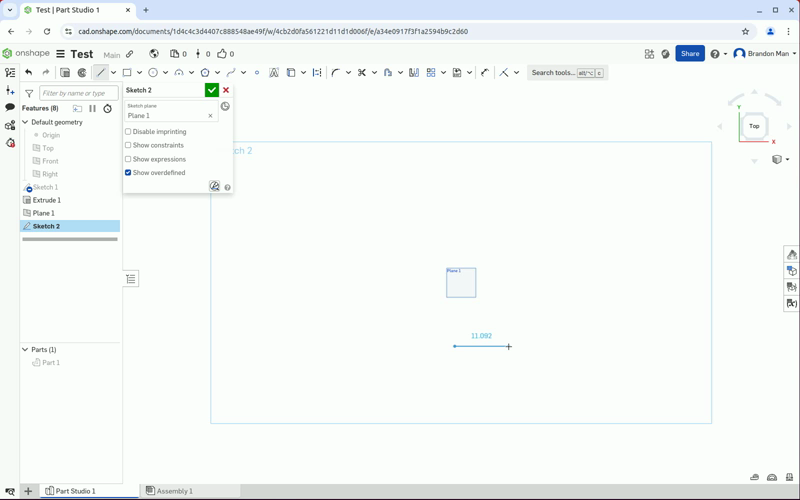
mouse_move(508, 239)
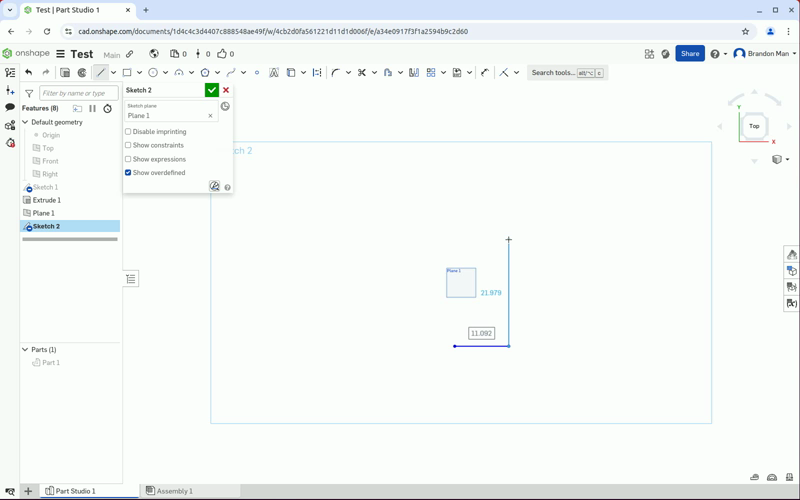
click(508, 239)
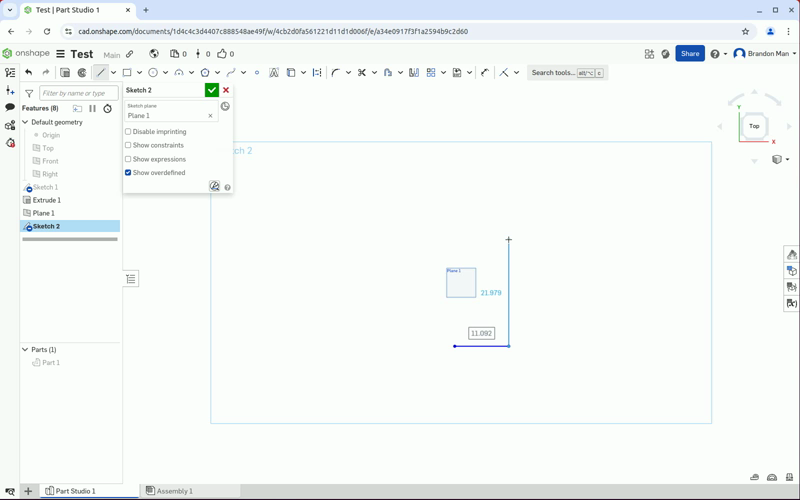
key_up(shift)
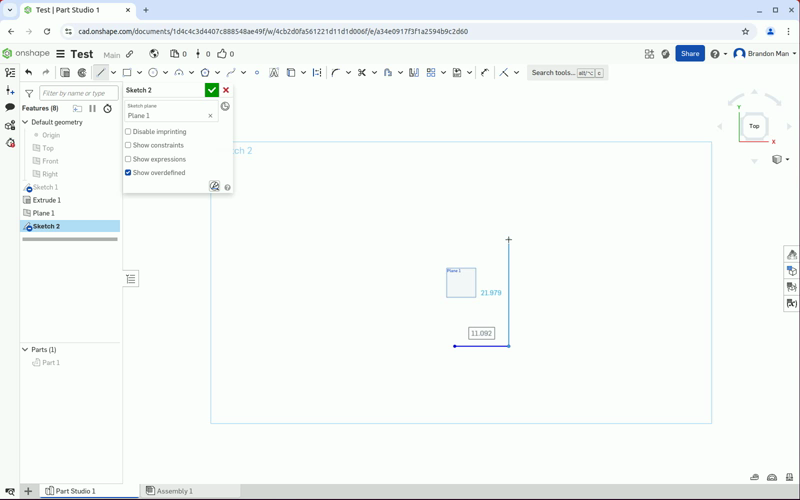
key_down(shift)
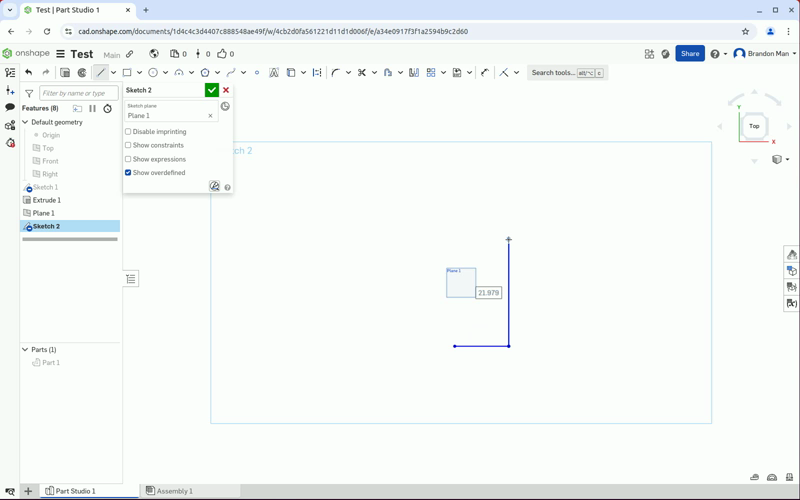
mouse_move(538, 239)
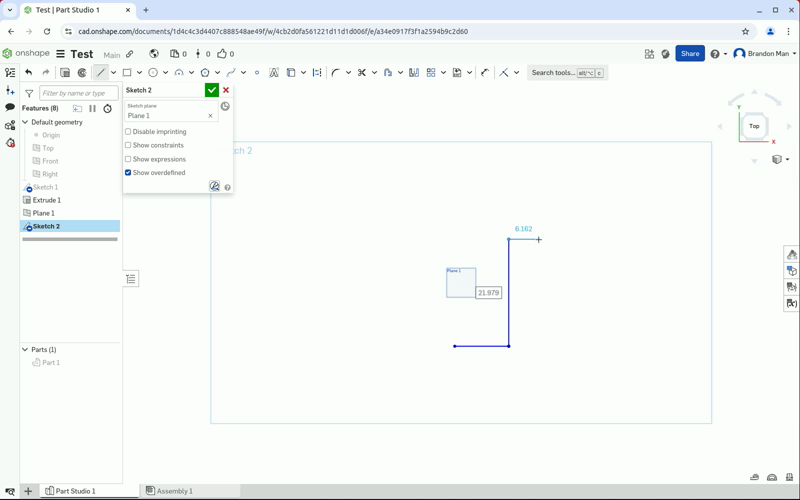
mouse_move(454, 239)
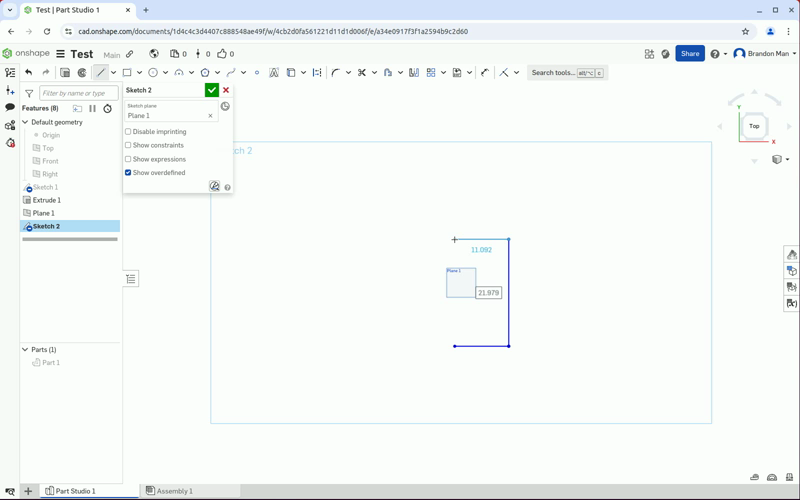
click(454, 239)
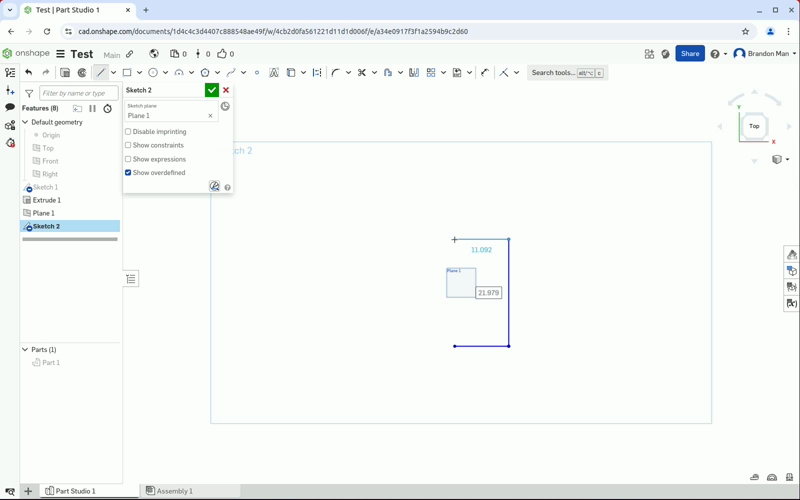
key_up(shift)
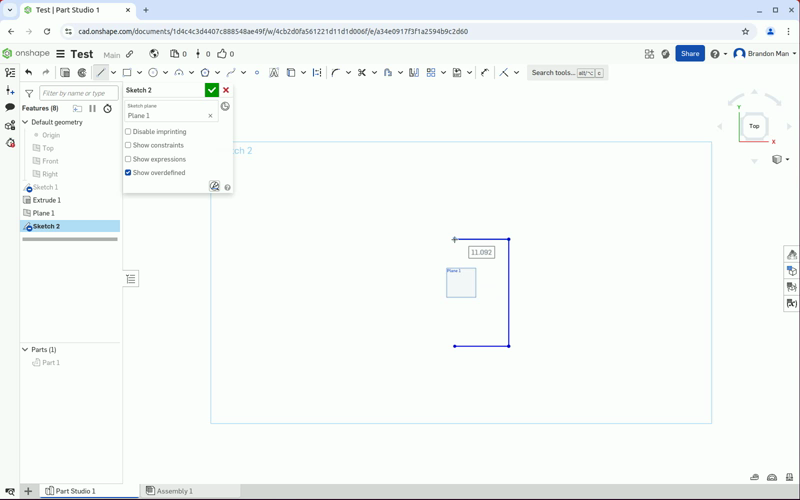
key_down(shift)
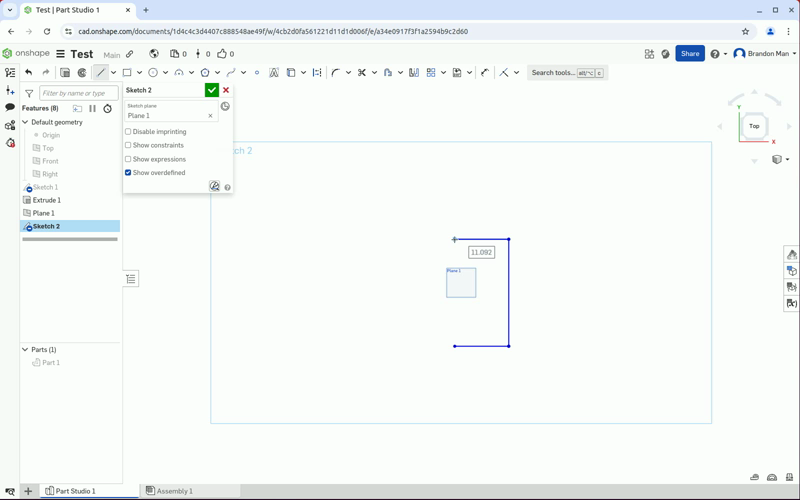
mouse_move(454, 346)
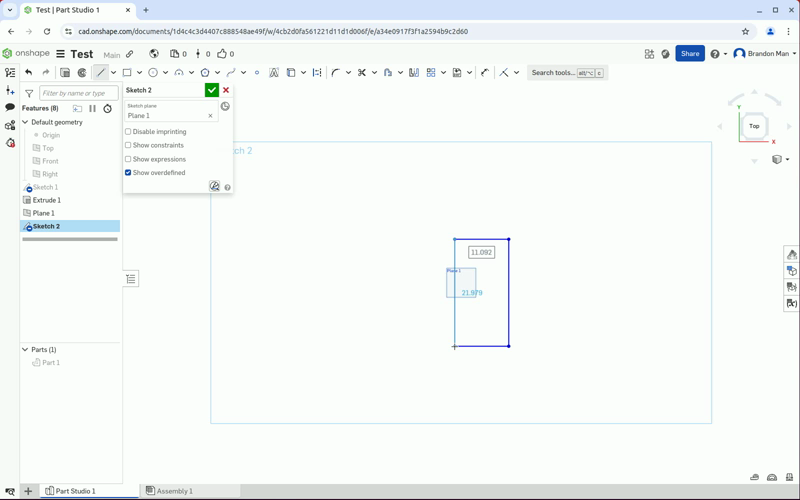
key_up(shift)
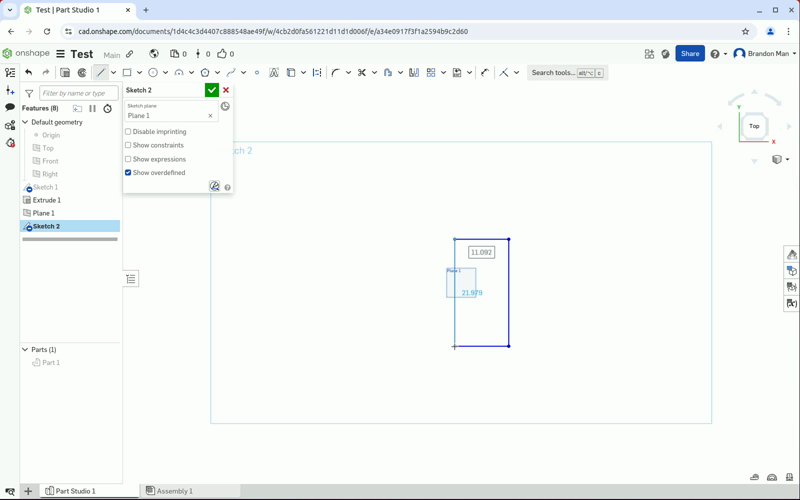
click(454, 346)
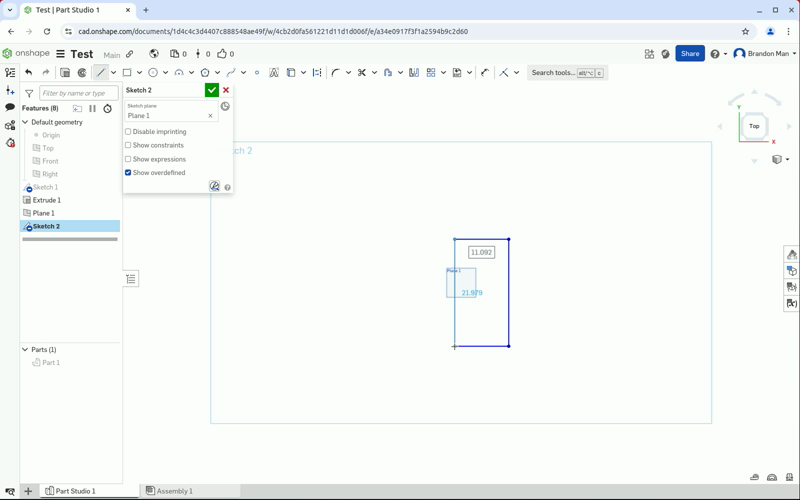
key(esc)
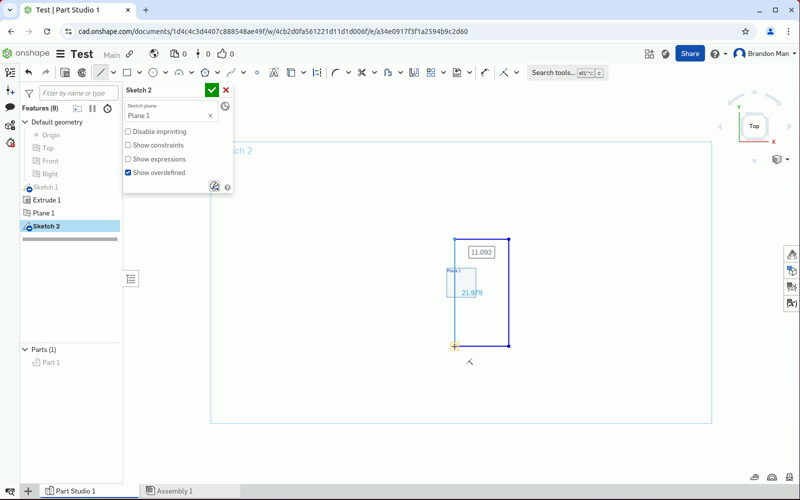
mouse_move(490, 338)
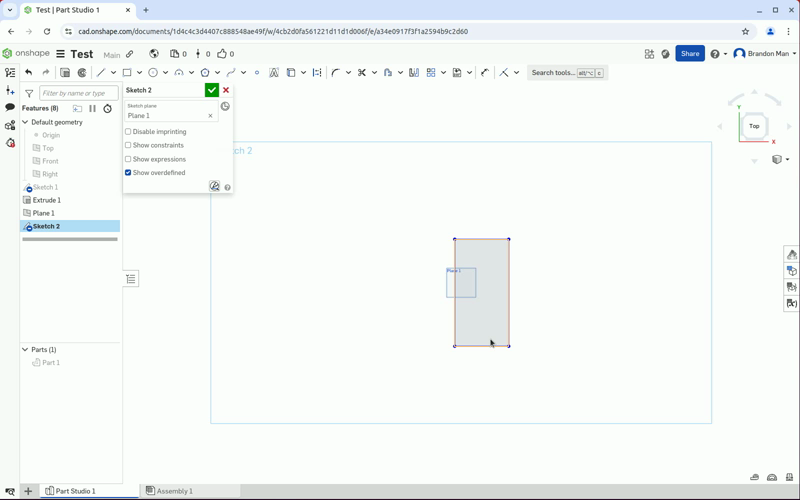
click(490, 338)
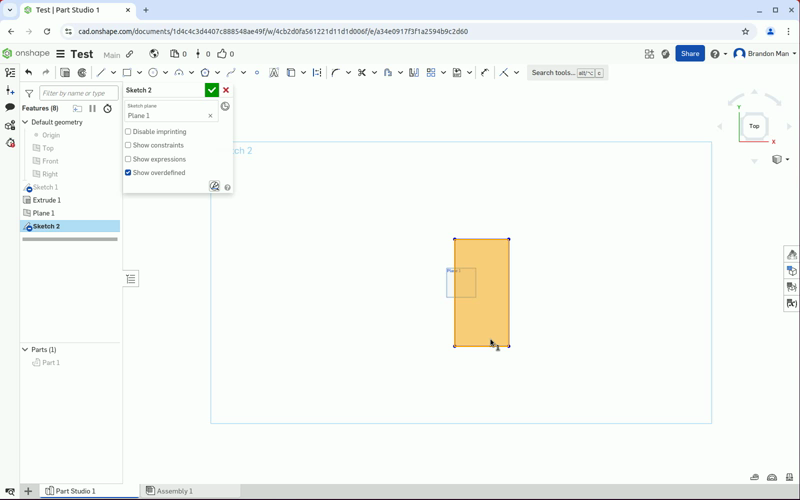
mouse_move(73, 352)
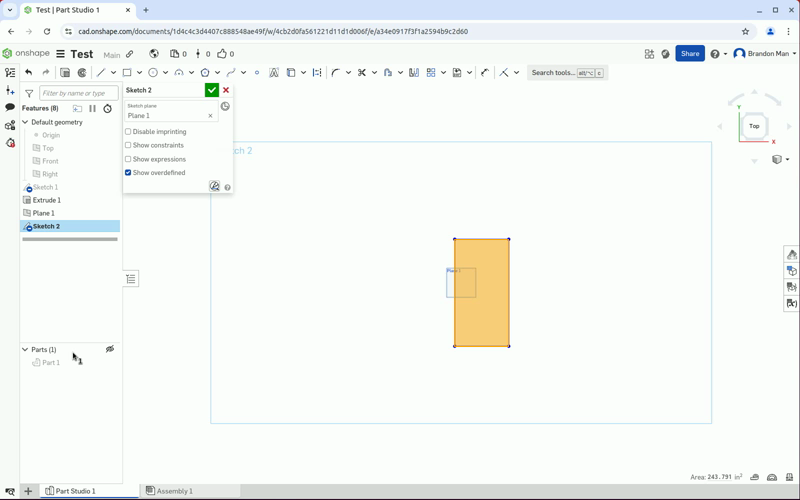
key(shift+y)
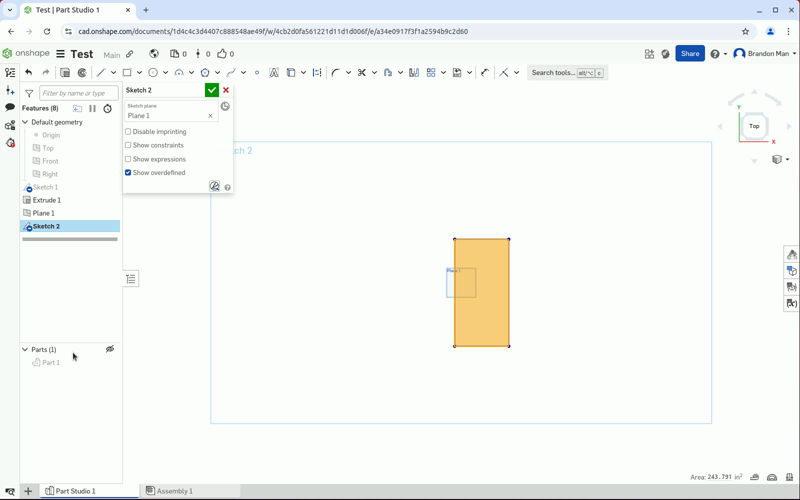
key(shift+e)
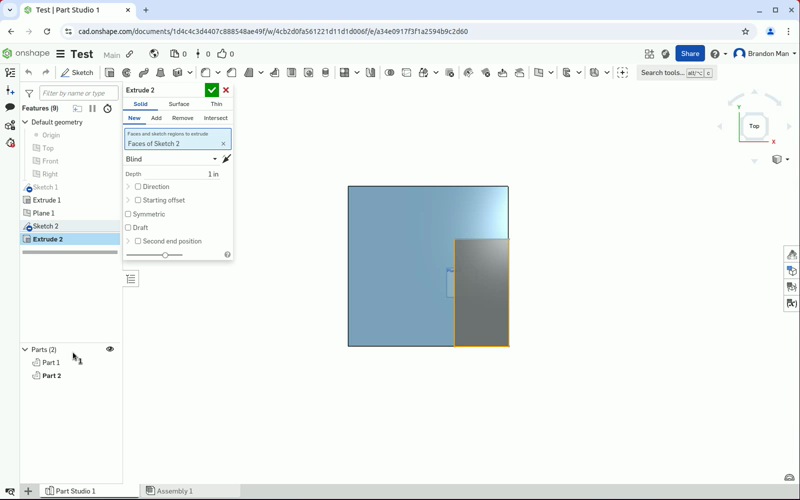
mouse_move(143, 106)
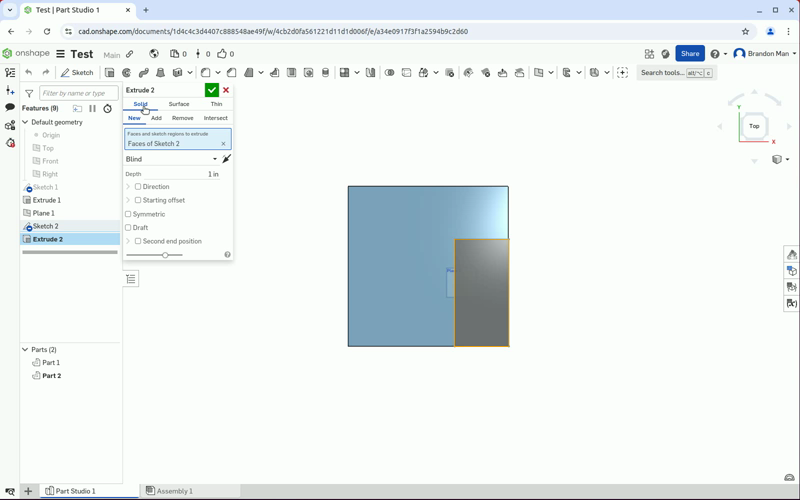
click(143, 106)
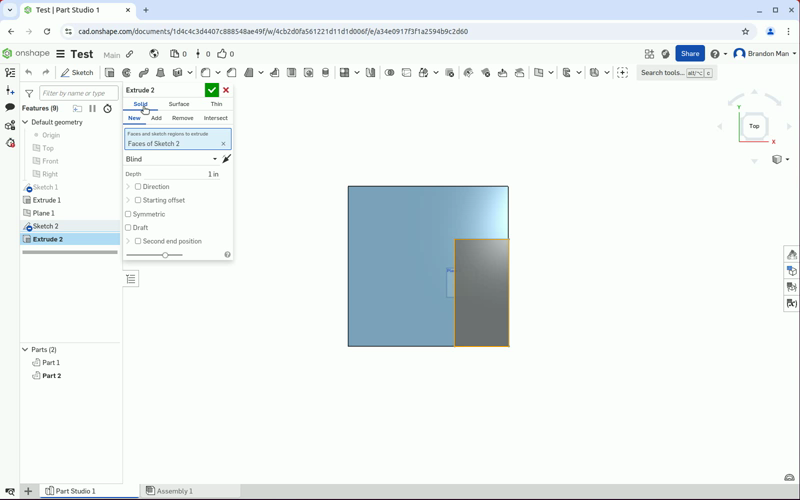
mouse_move(186, 120)
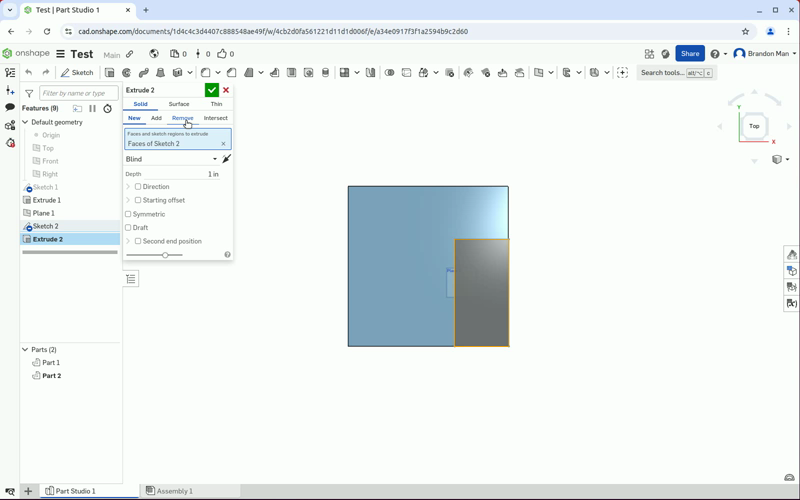
click(186, 120)
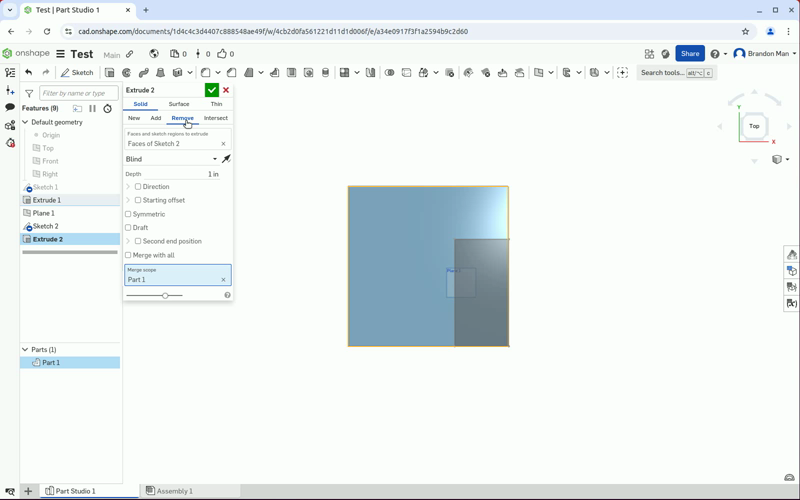
key(tab, 4)
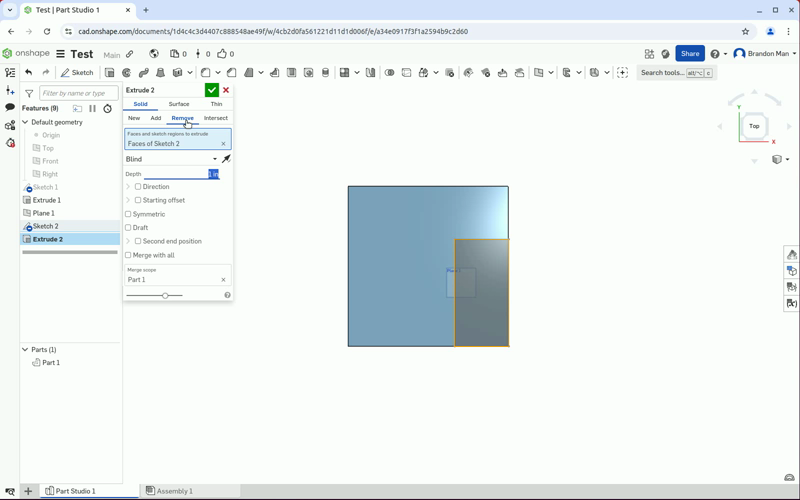
text(11.073)
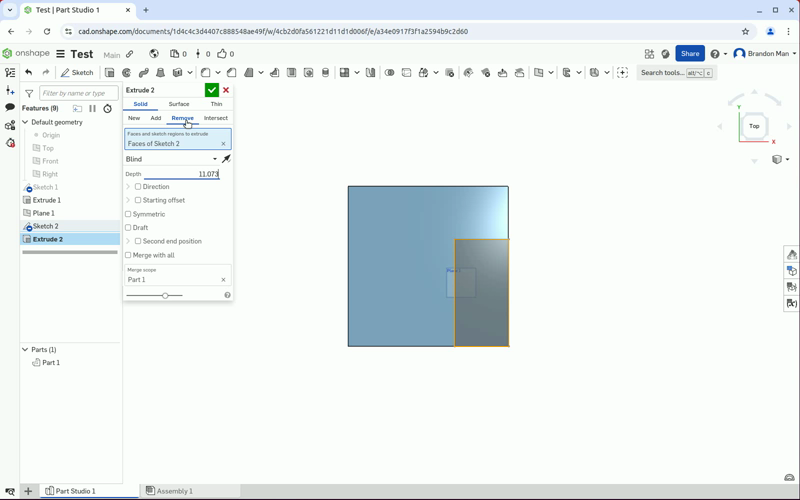
key(tab, 6)
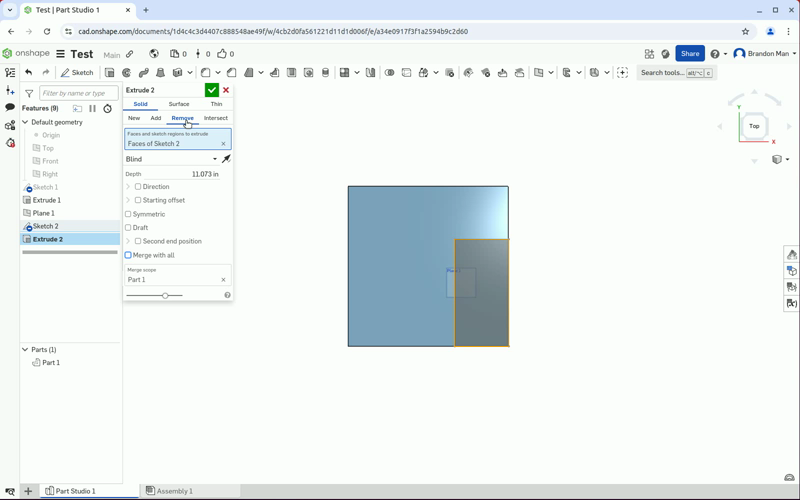
key(space)
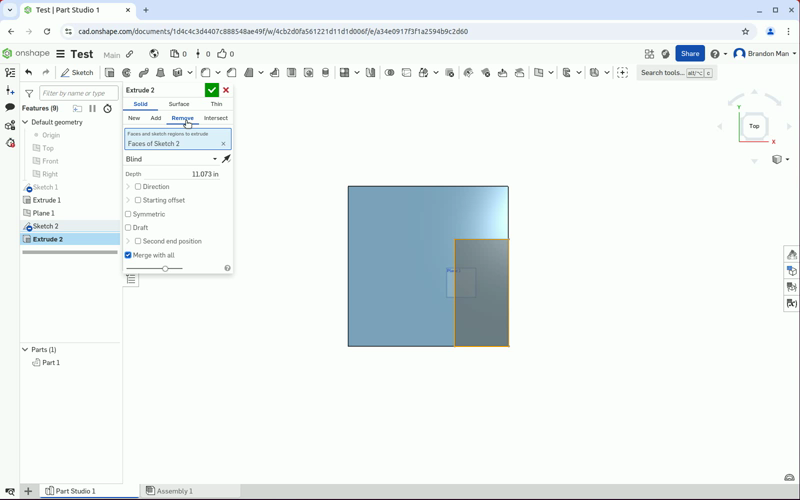
key(enter)
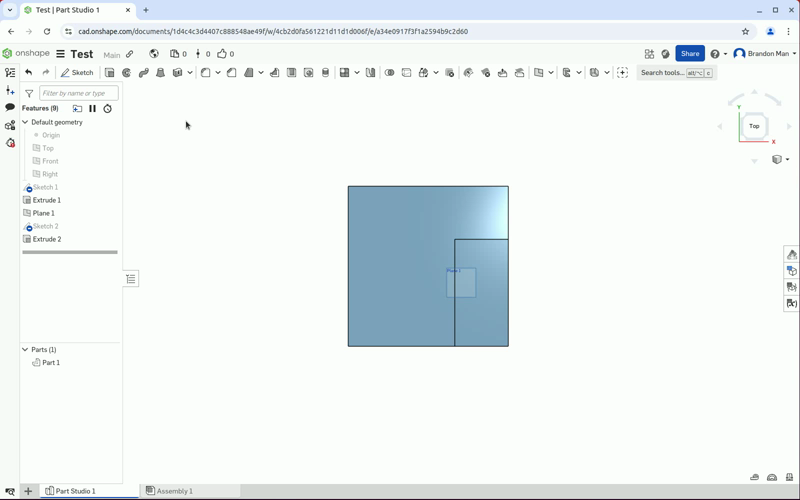
key(shift+h)
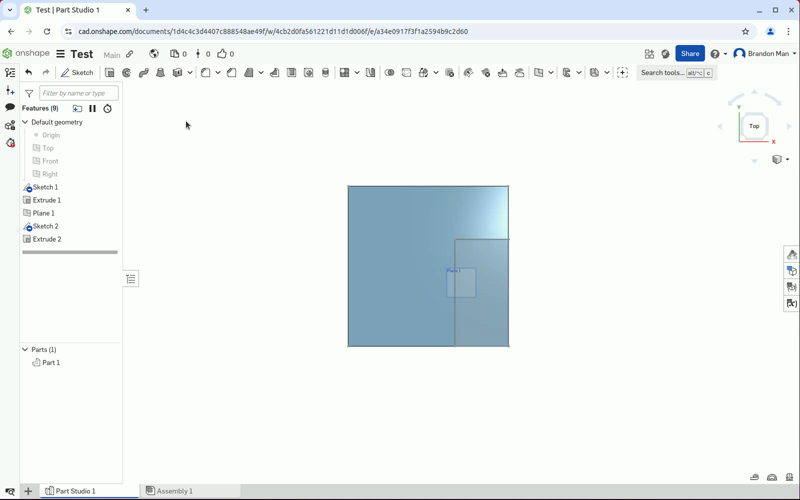
key(shift+h)
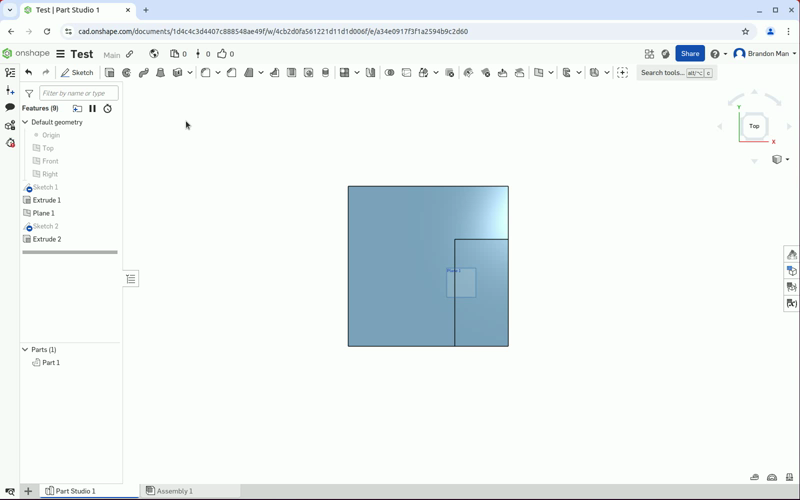
mouse_move(73, 189)
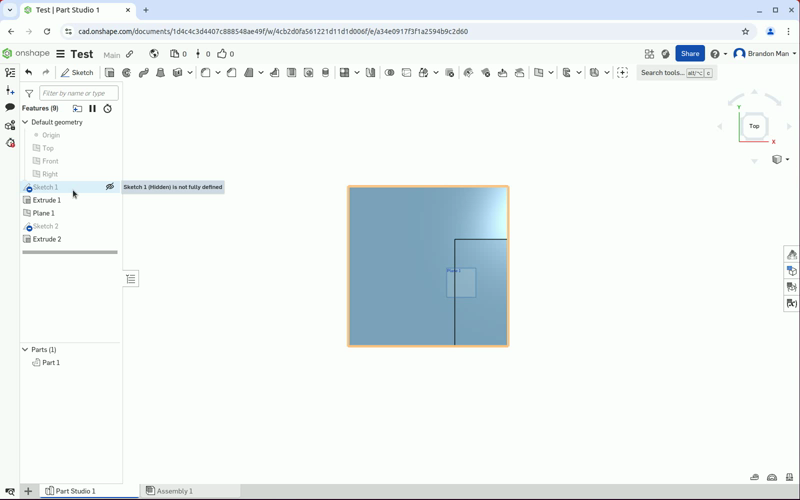
click(73, 189)
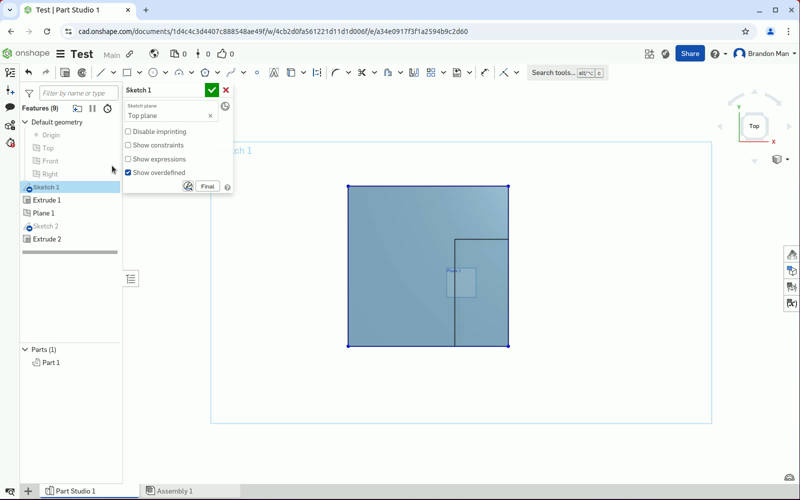
mouse_move(229, 92)
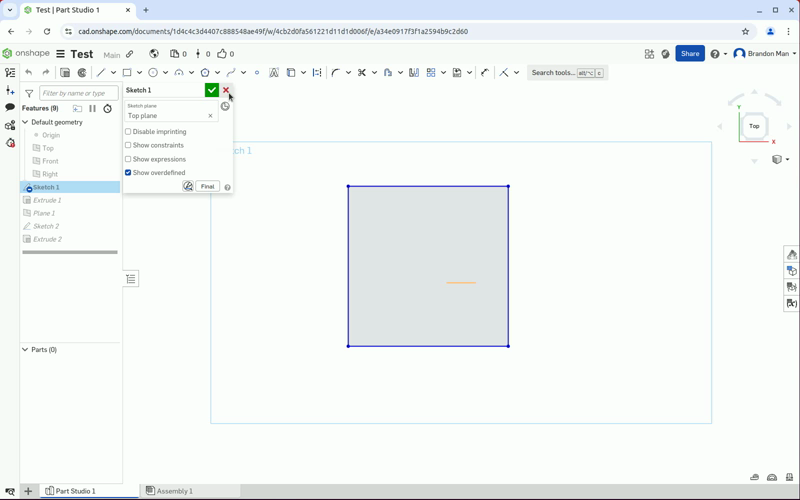
click(229, 92)
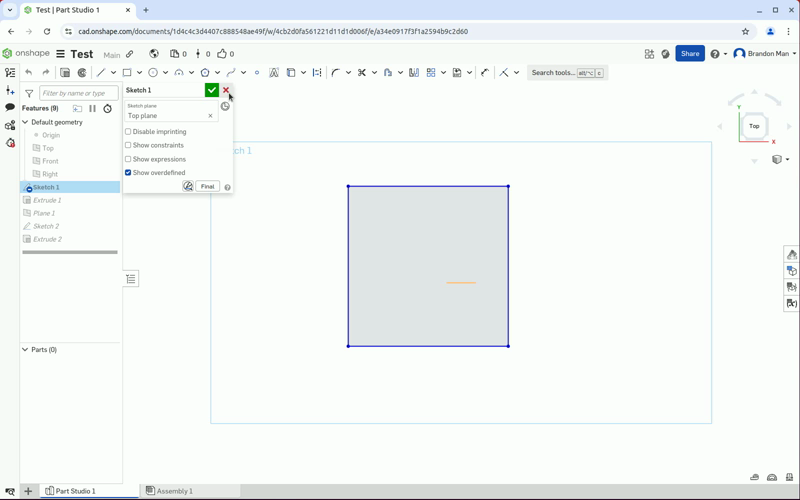
key(shift+s)
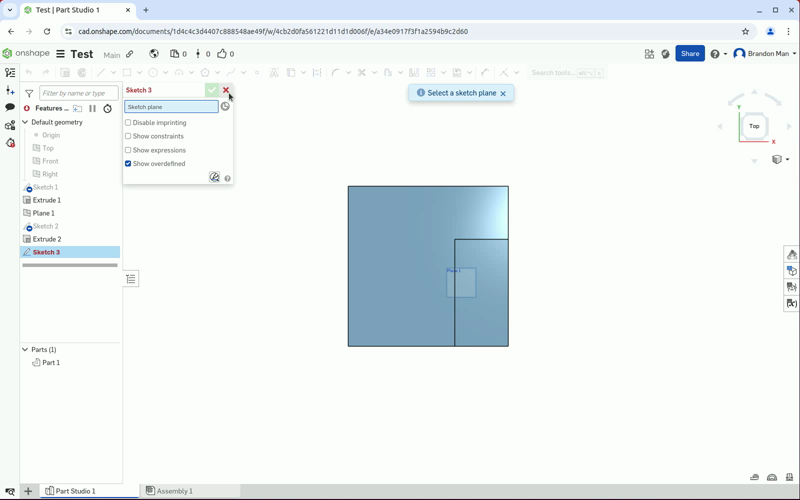
mouse_move(73, 215)
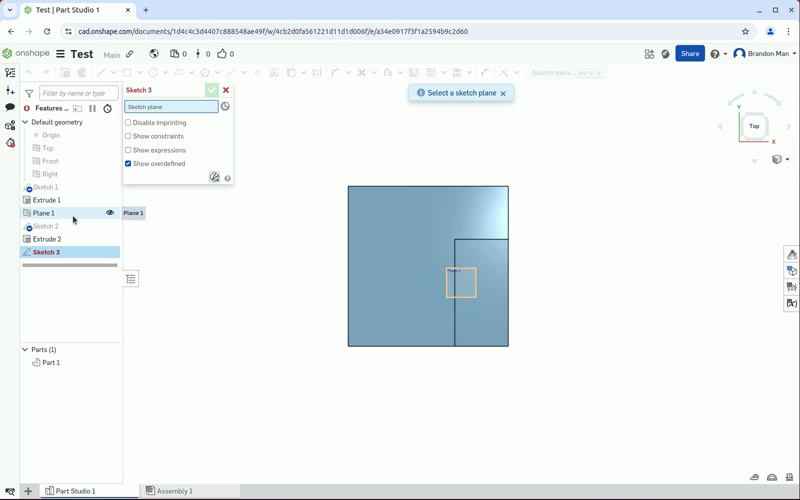
click(73, 215)
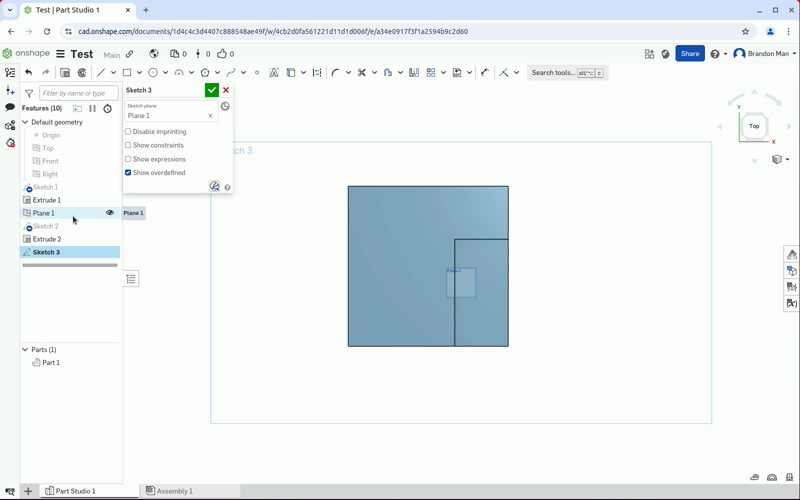
mouse_move(73, 352)
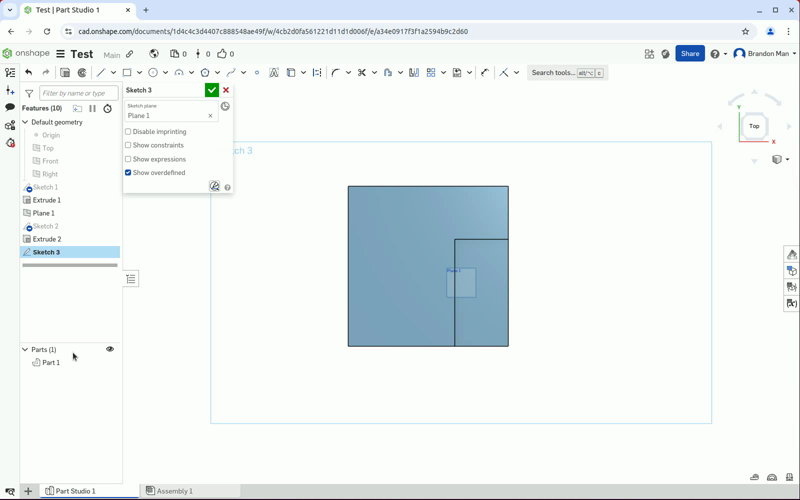
key(y)
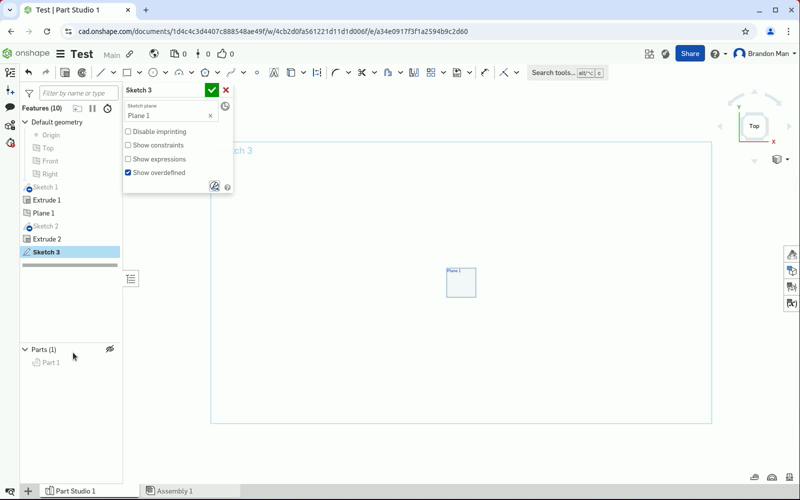
key(l)
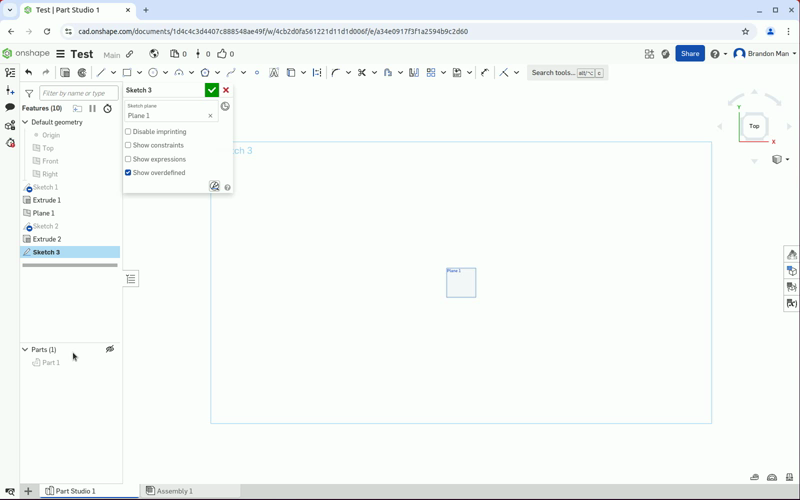
key_down(shift)
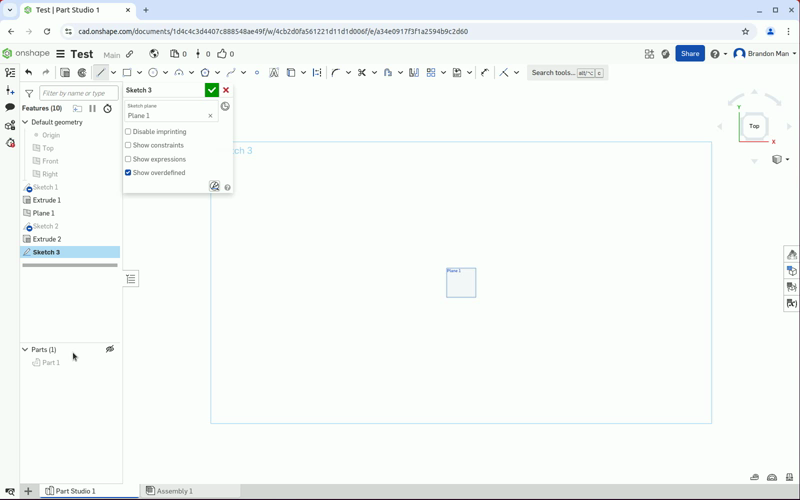
mouse_move(348, 346)
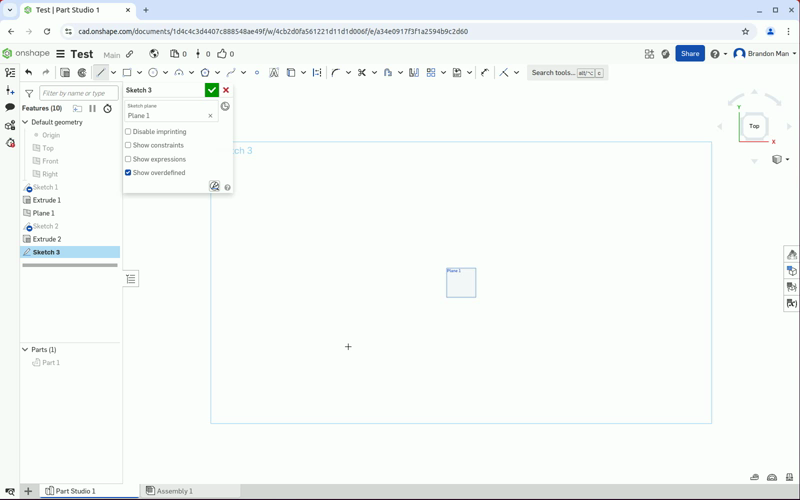
click(348, 346)
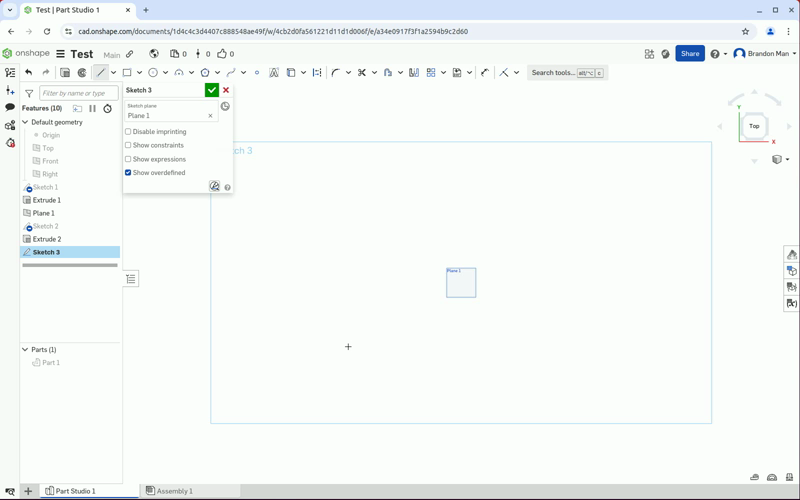
key_up(shift)
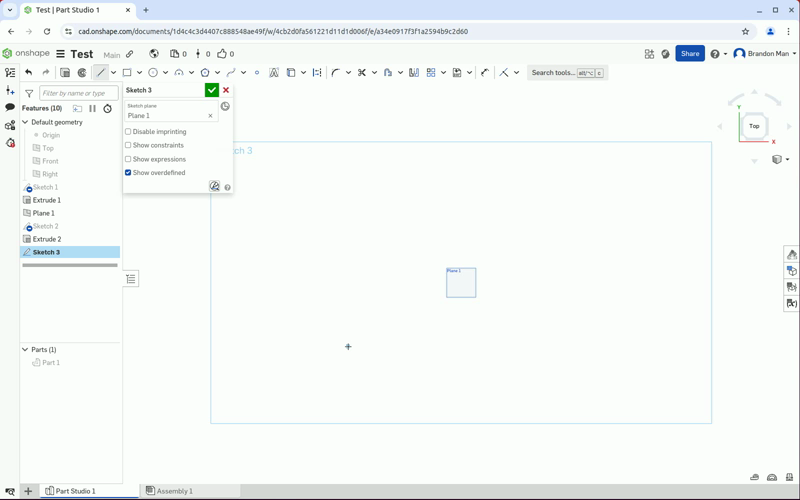
key_down(shift)
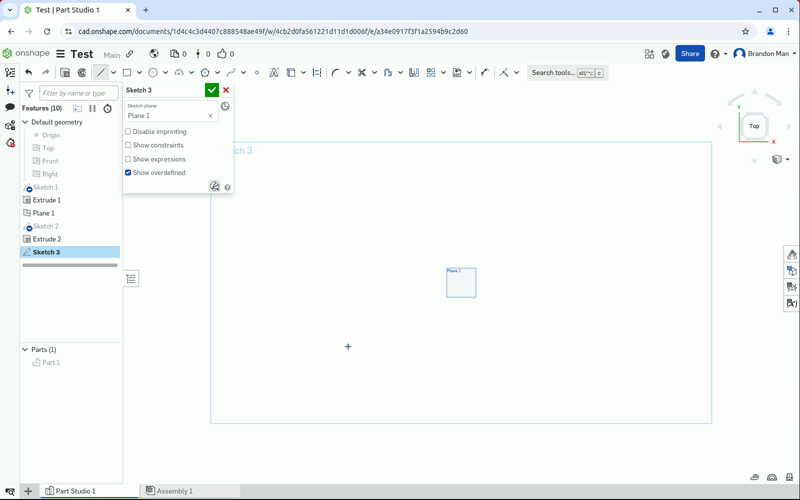
mouse_move(378, 346)
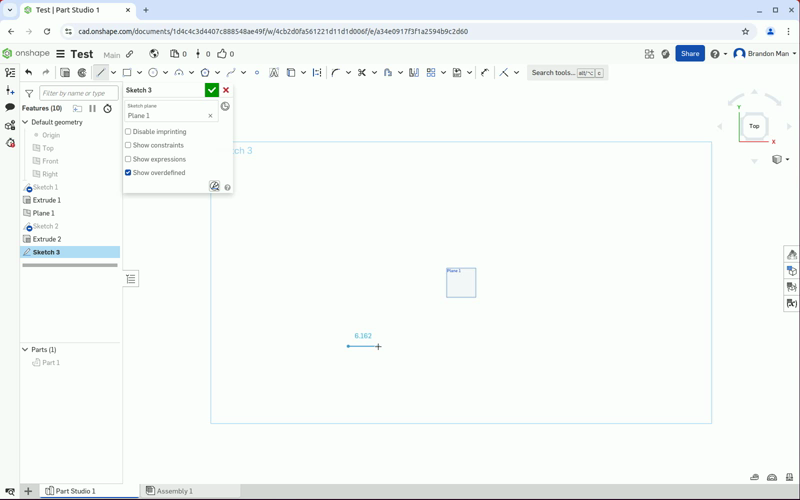
mouse_move(402, 346)
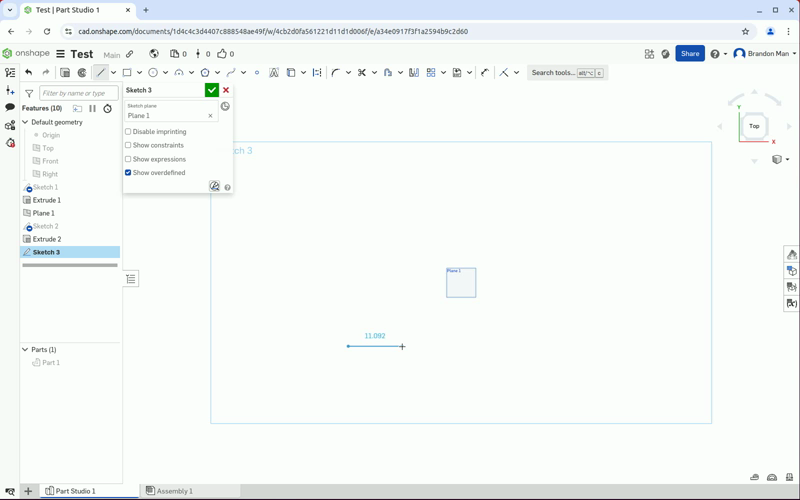
click(402, 346)
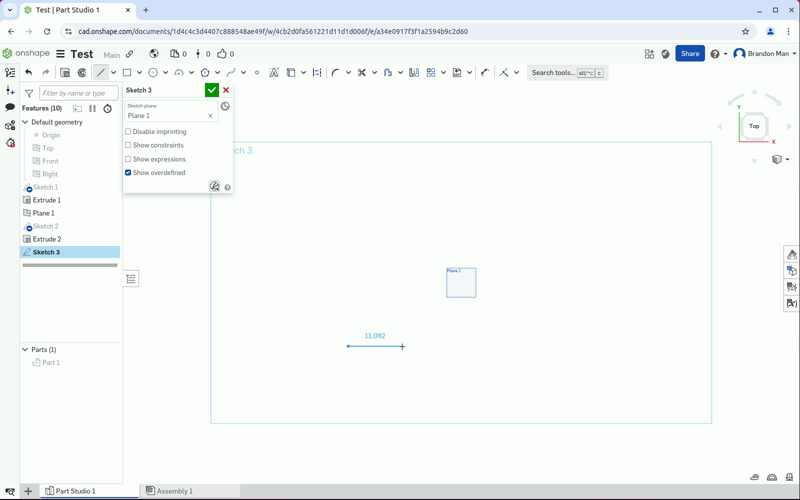
key_up(shift)
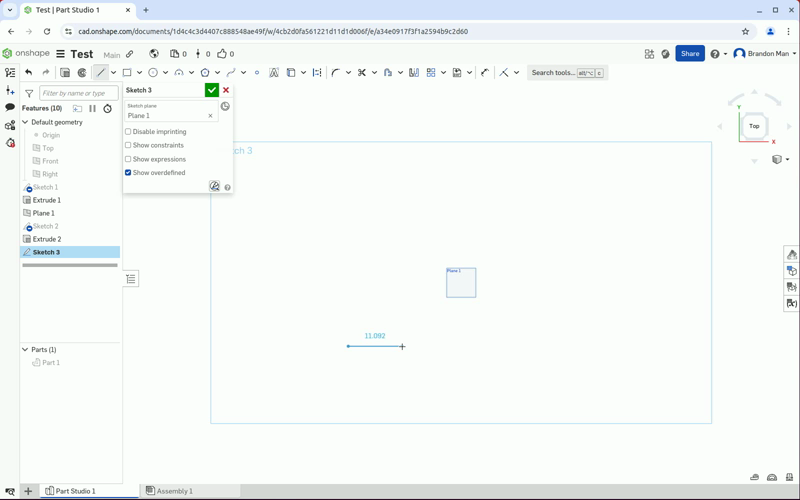
key_down(shift)
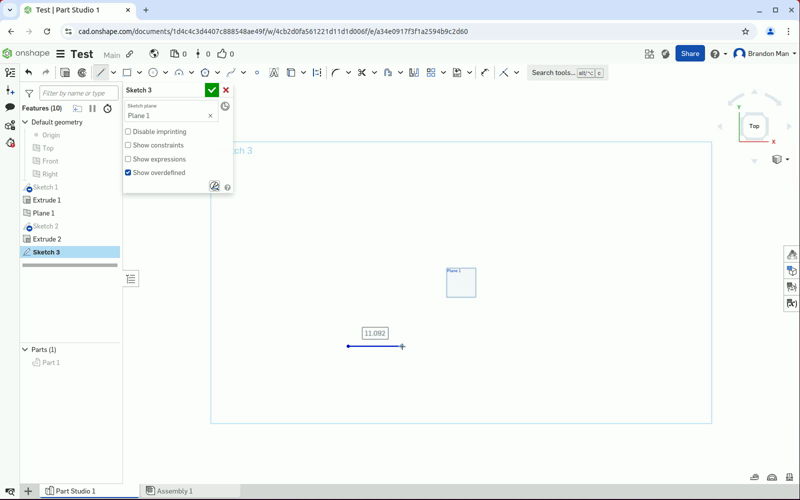
mouse_move(402, 239)
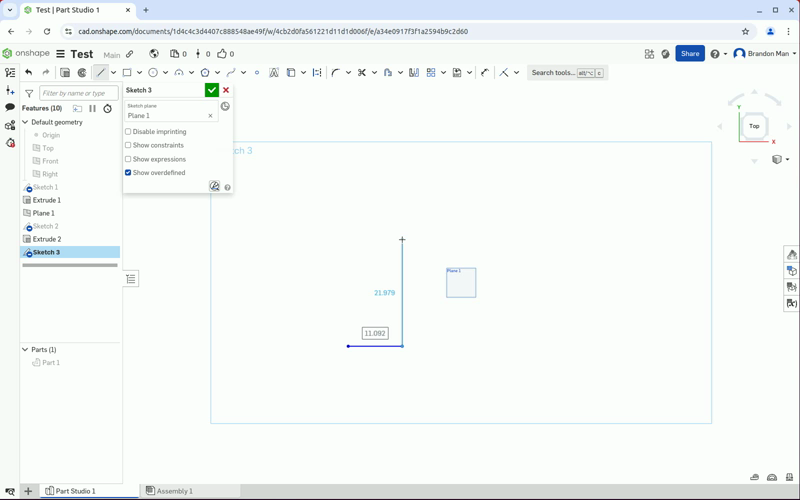
click(402, 239)
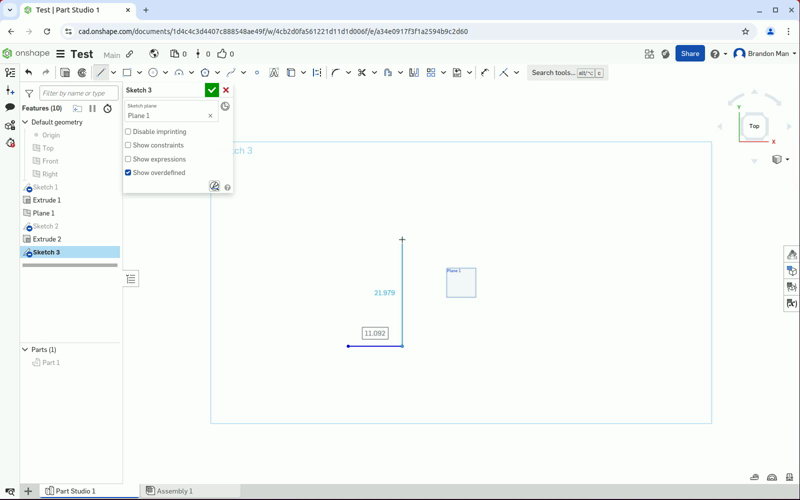
key_up(shift)
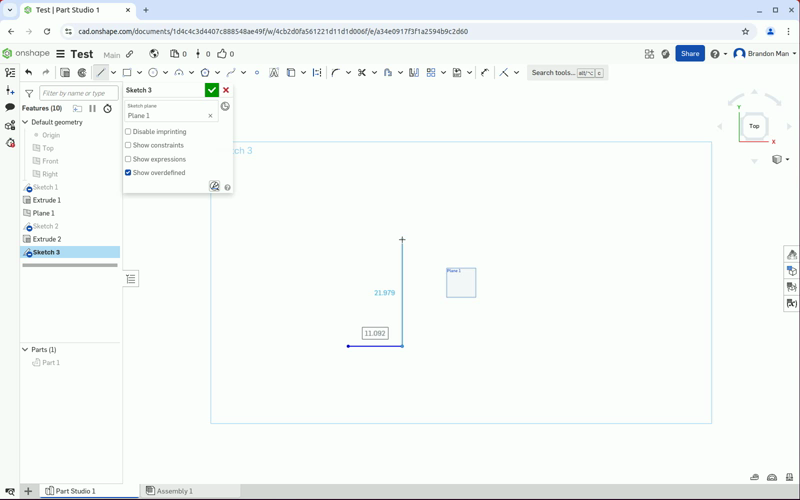
key_down(shift)
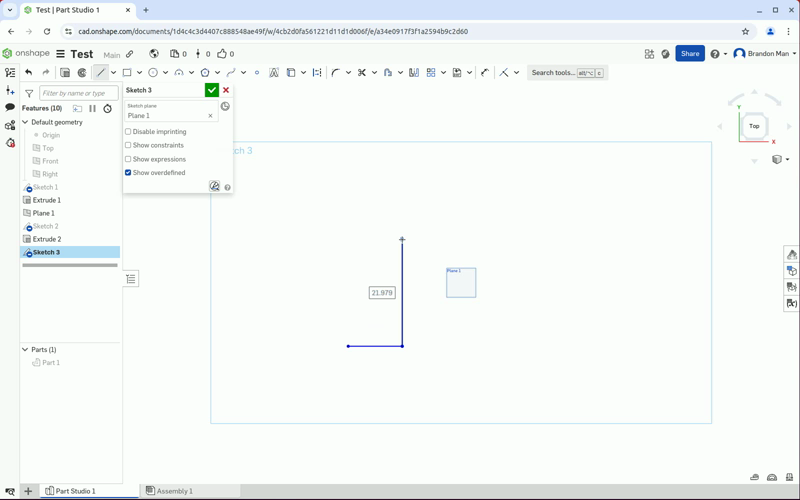
mouse_move(432, 239)
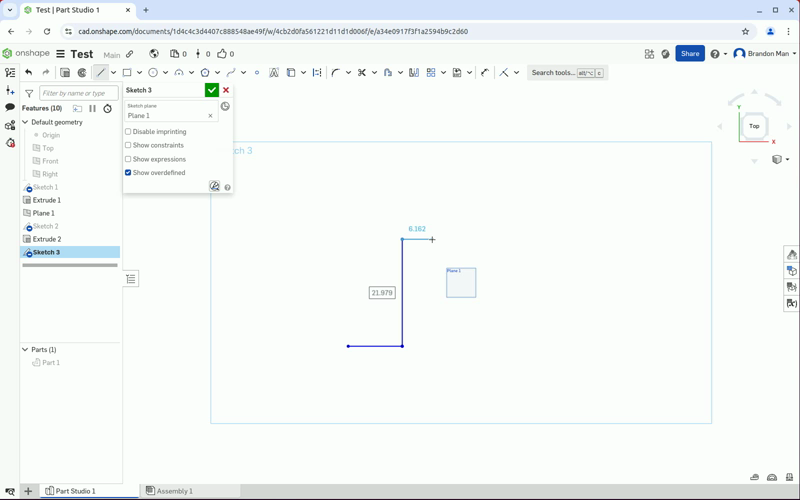
mouse_move(348, 239)
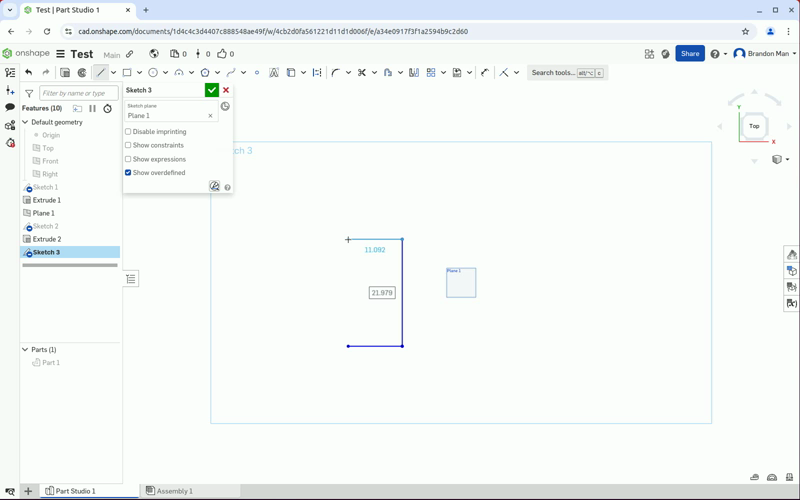
click(348, 239)
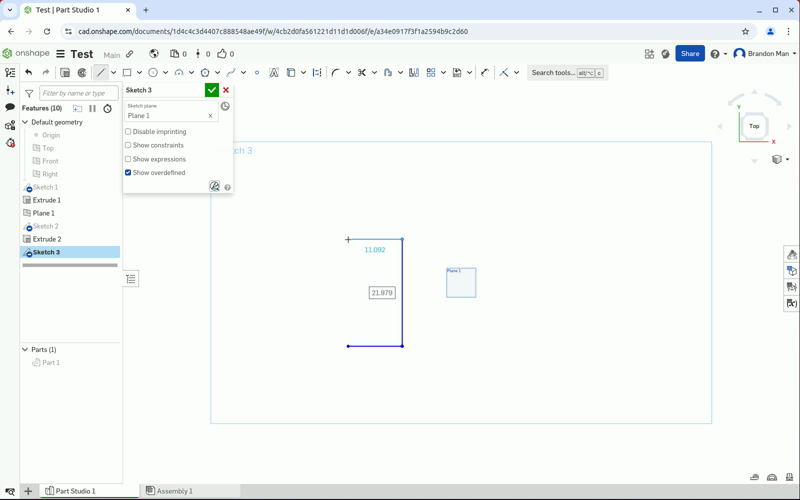
key_up(shift)
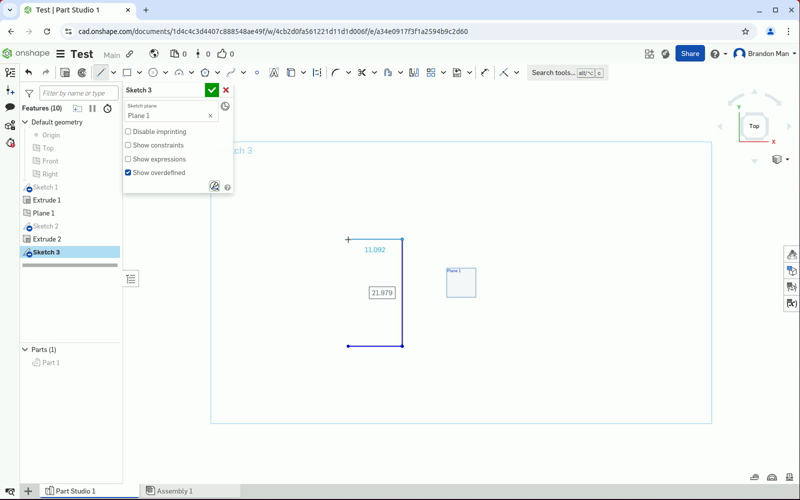
key_down(shift)
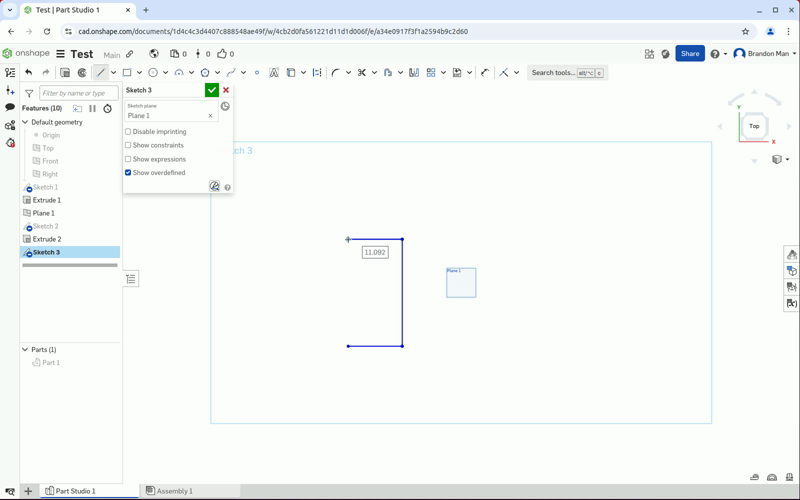
mouse_move(348, 346)
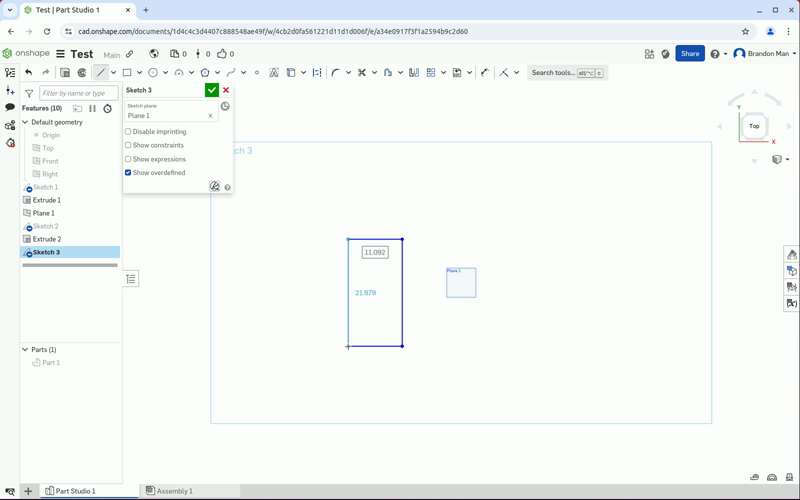
key_up(shift)
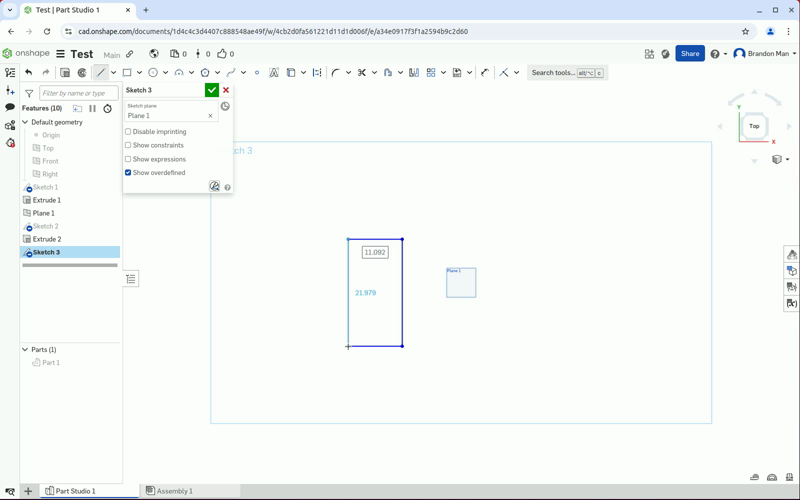
click(348, 346)
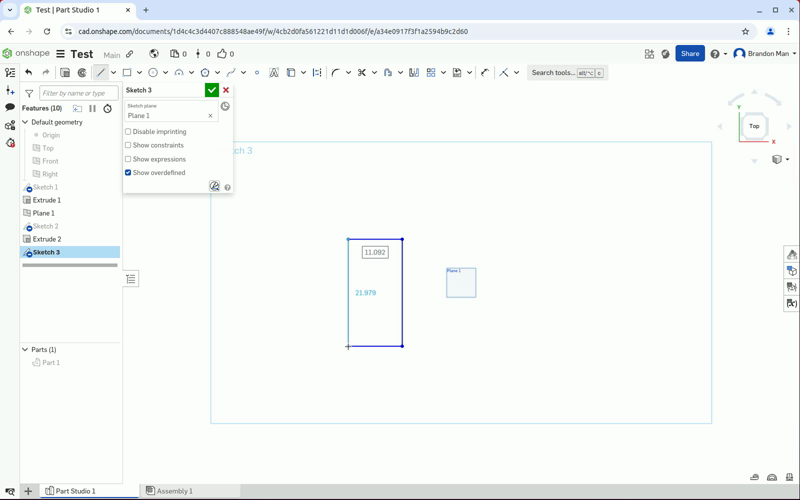
key(esc)
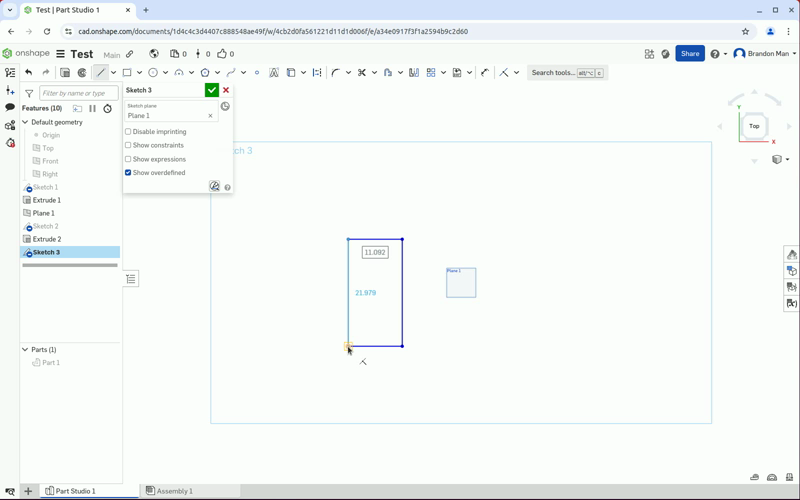
mouse_move(386, 295)
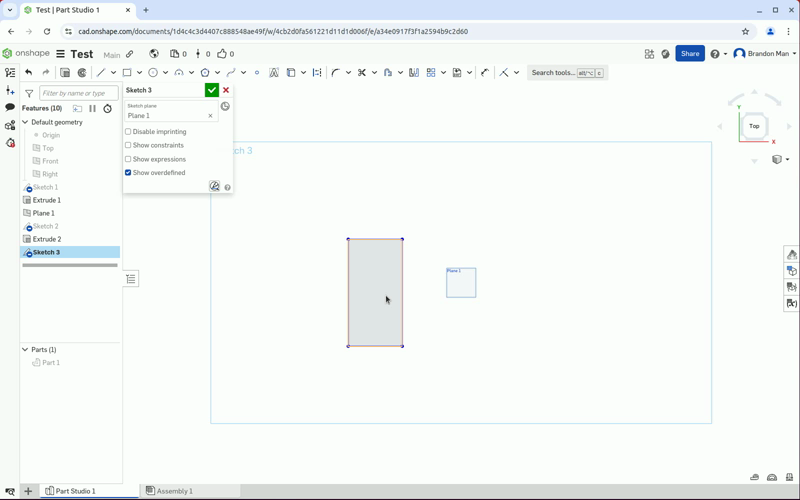
click(386, 295)
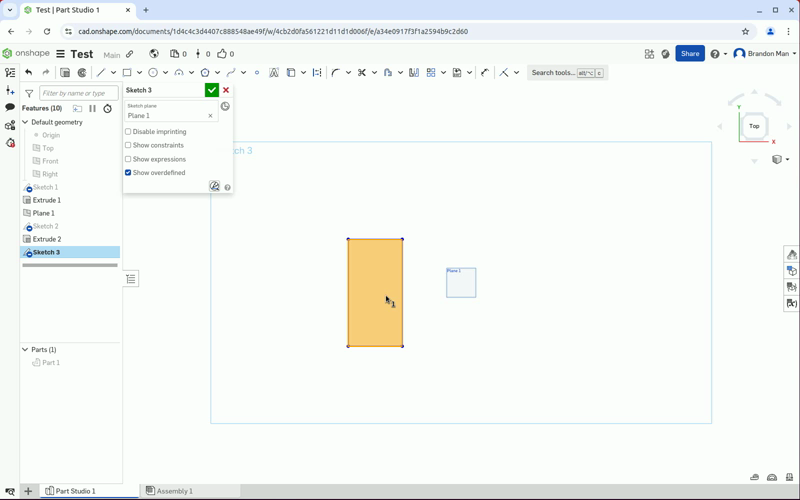
mouse_move(73, 352)
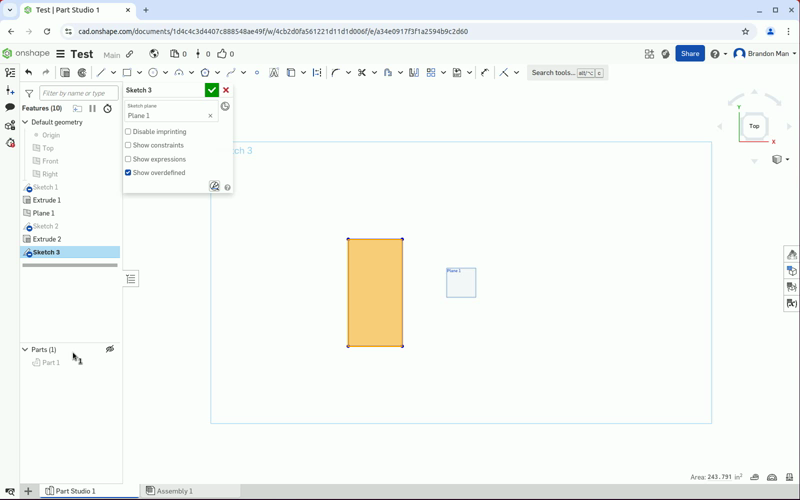
key(shift+y)
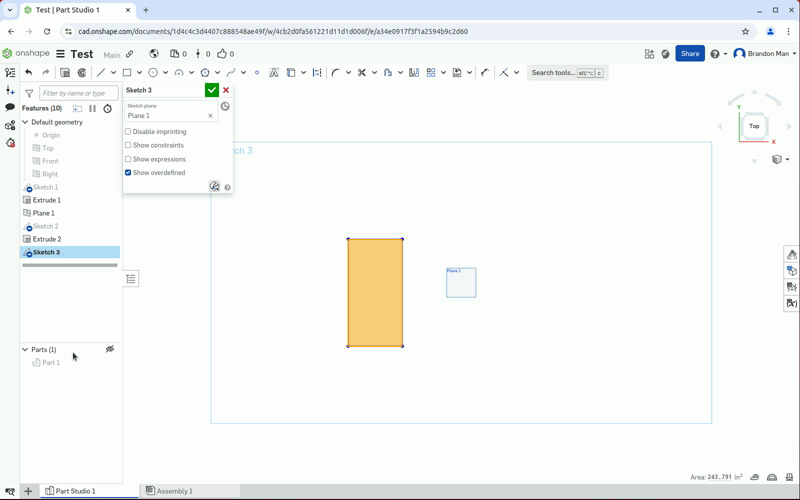
key(shift+e)
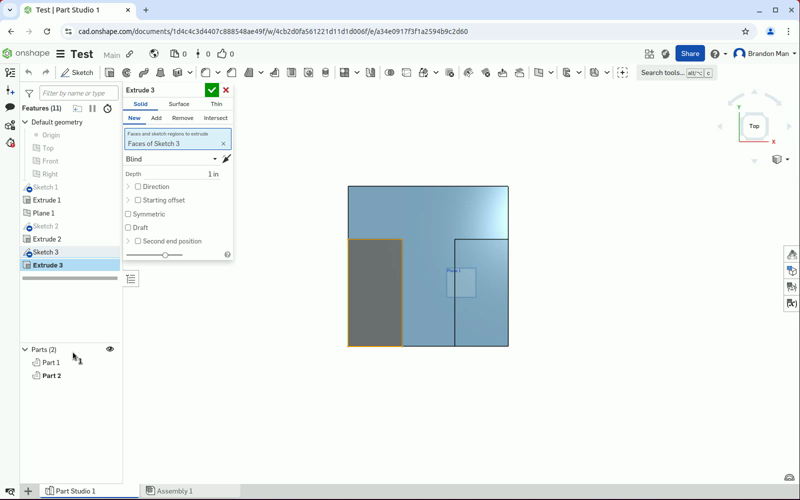
mouse_move(143, 106)
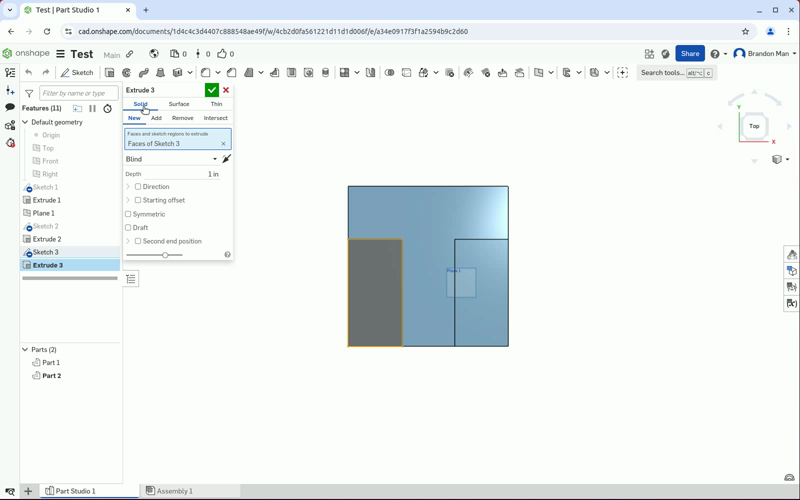
click(143, 106)
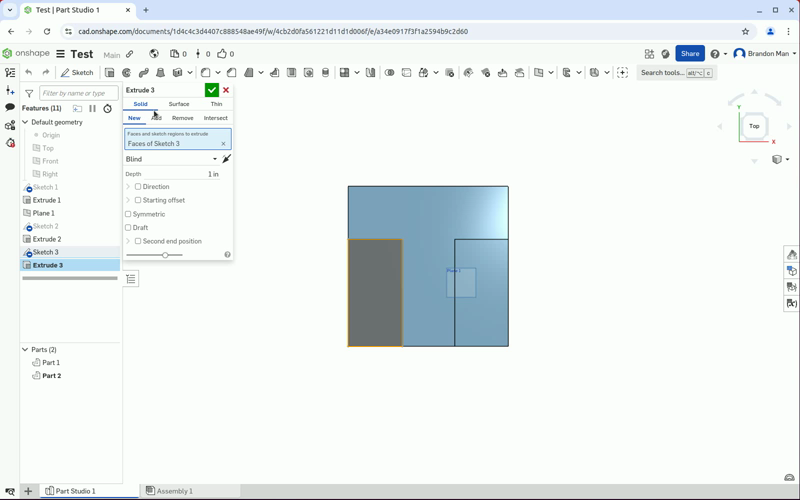
mouse_move(186, 120)
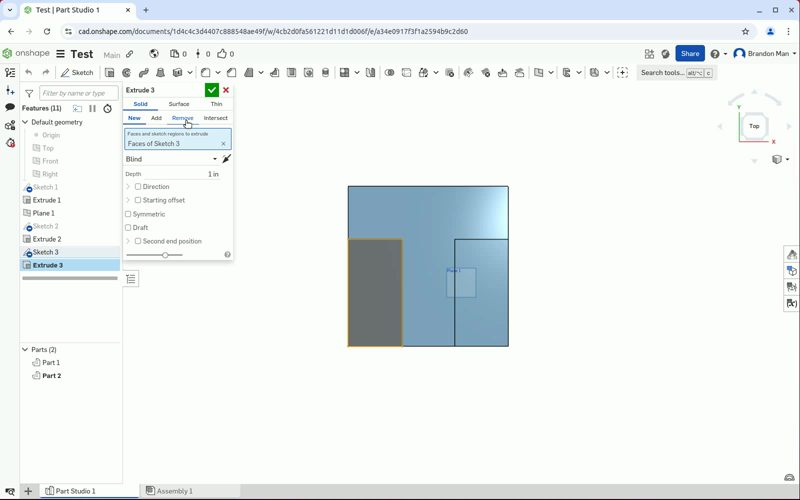
click(186, 120)
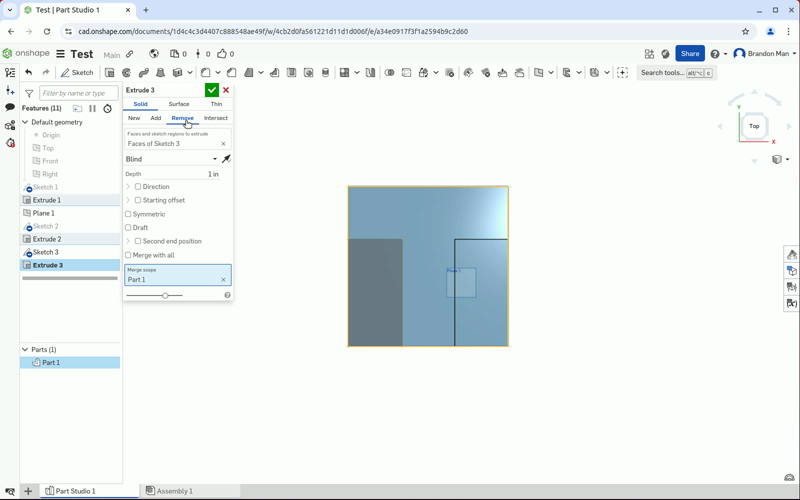
key(tab, 4)
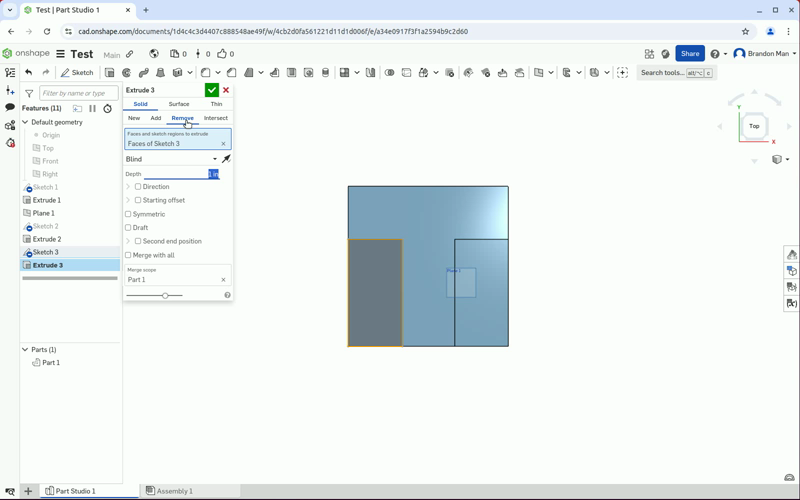
text(11.073)
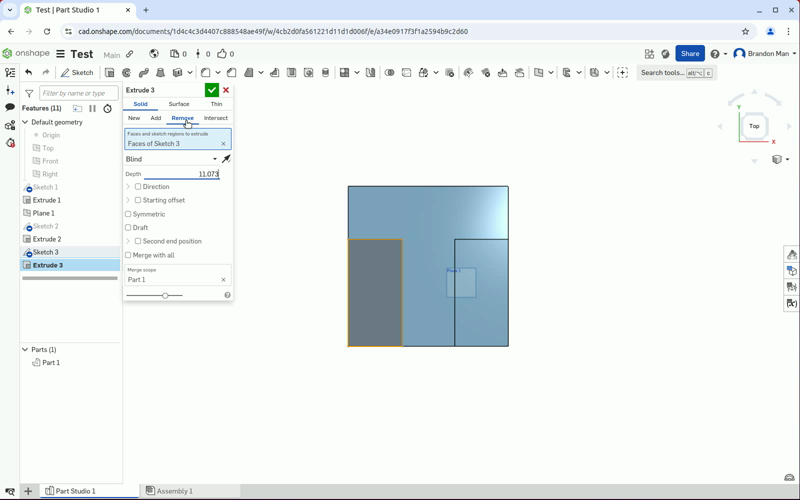
key(tab, 6)
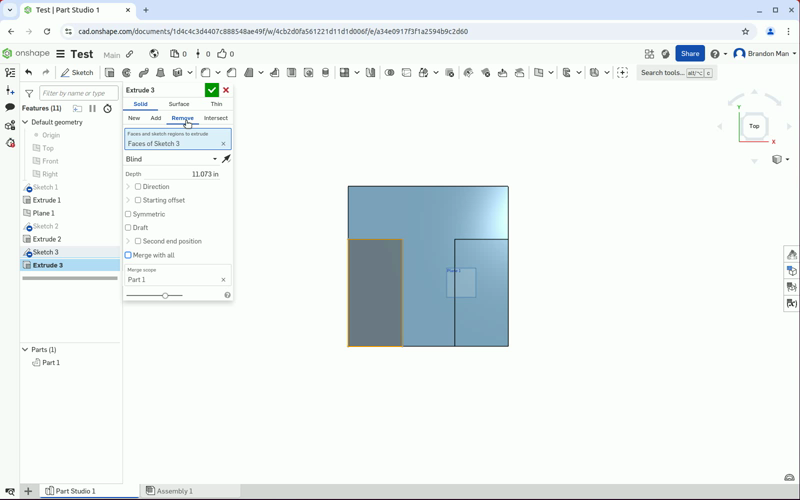
key(space)
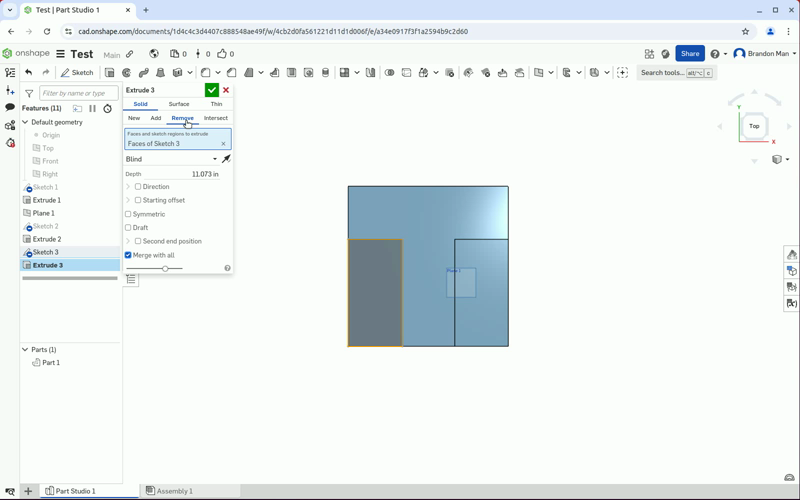
key(enter)
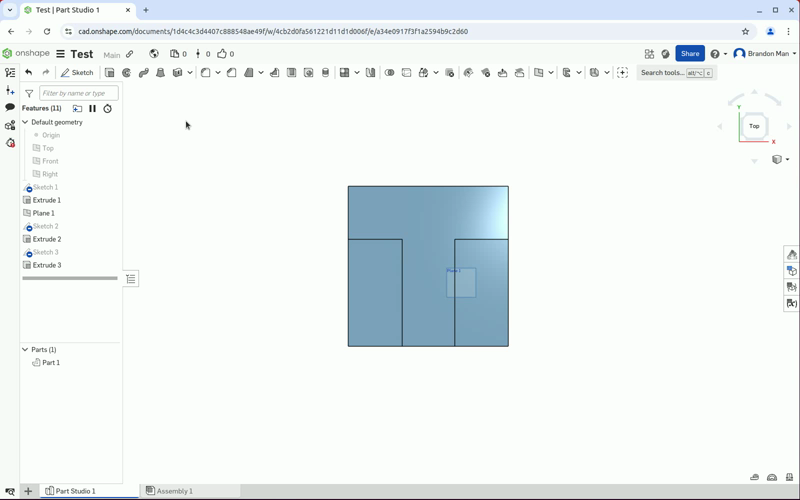
key(shift+h)
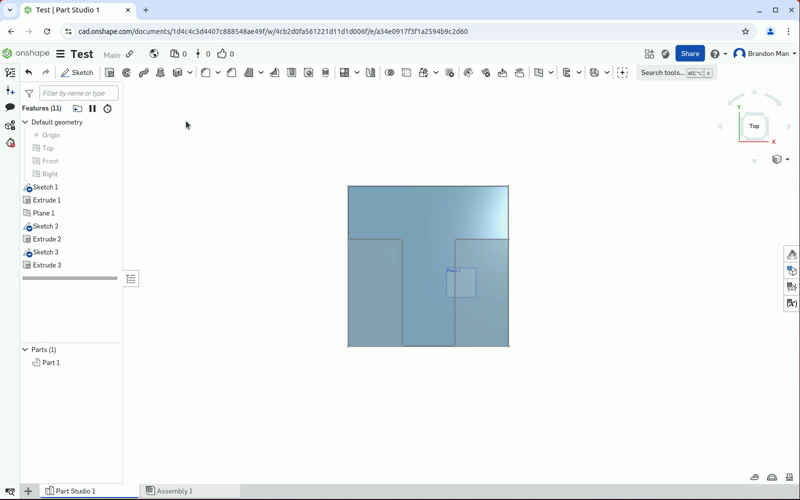
key(shift+h)
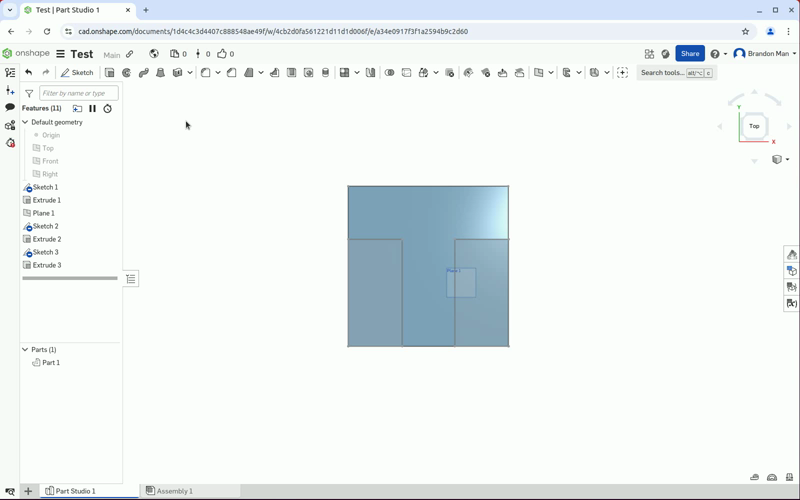
key(shift+7)
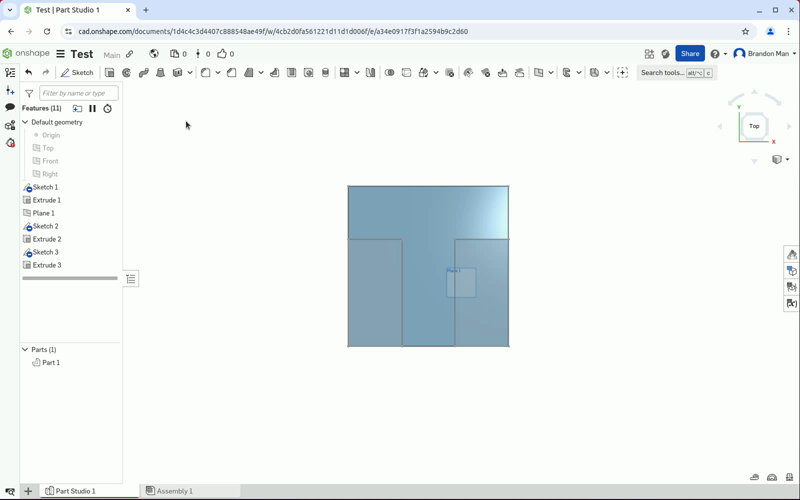
key(up, 3)
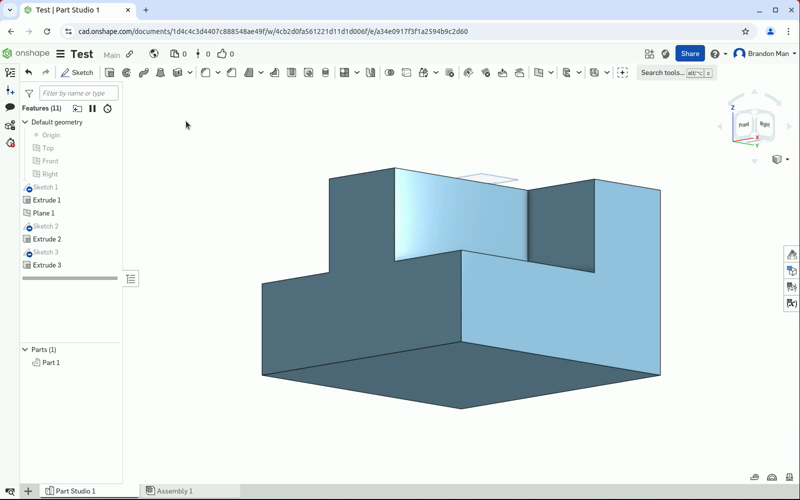
key(left, 3)
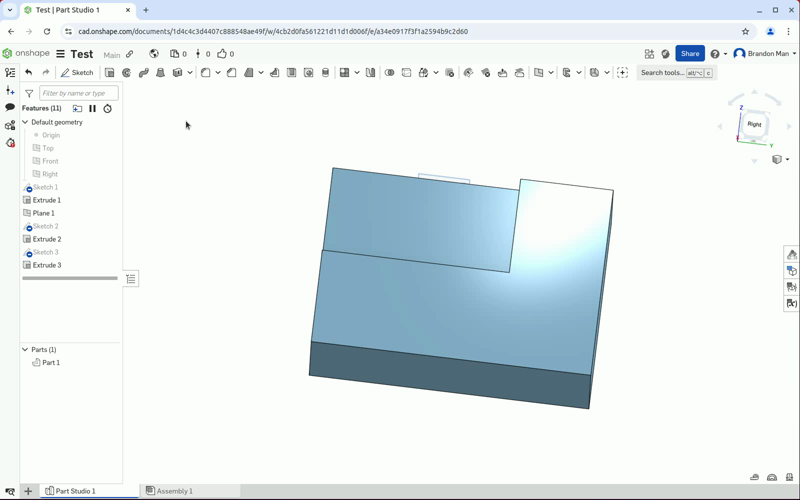
key(right, 3)
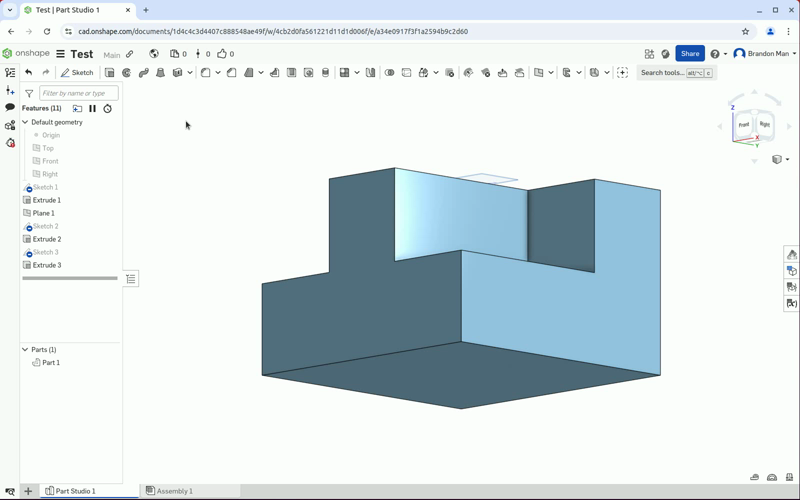
key(down, 3)
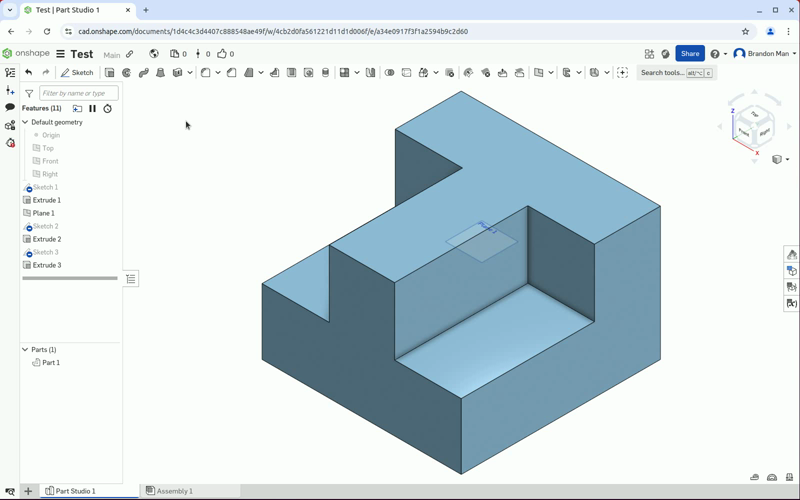
mouse_move(73, 189)
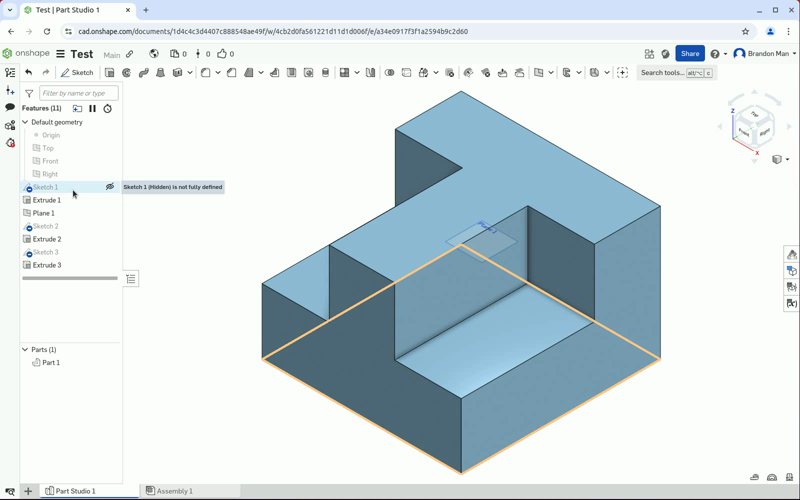
click(73, 189)